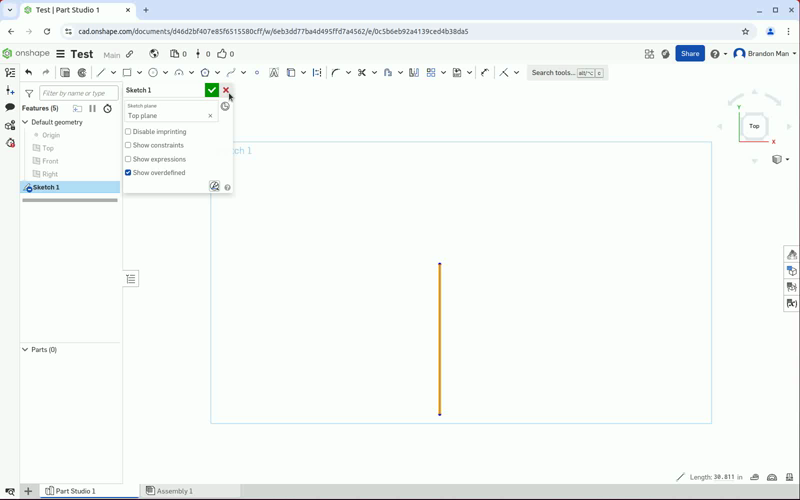
key(shift+h)
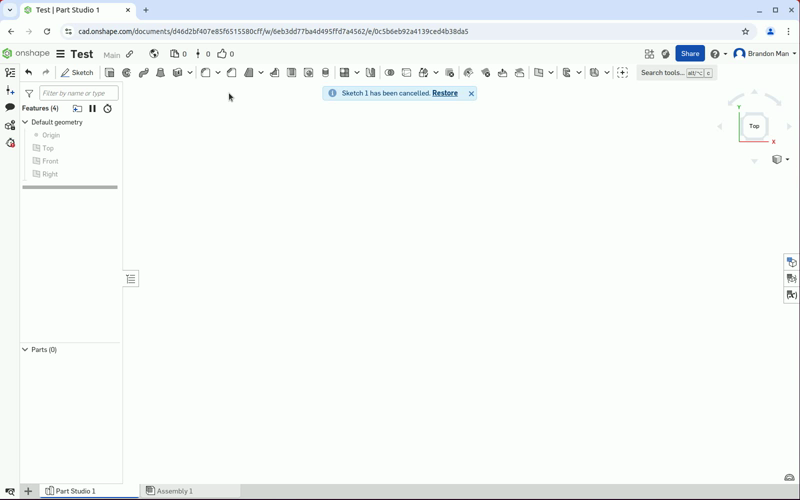
mouse_move(73, 352)
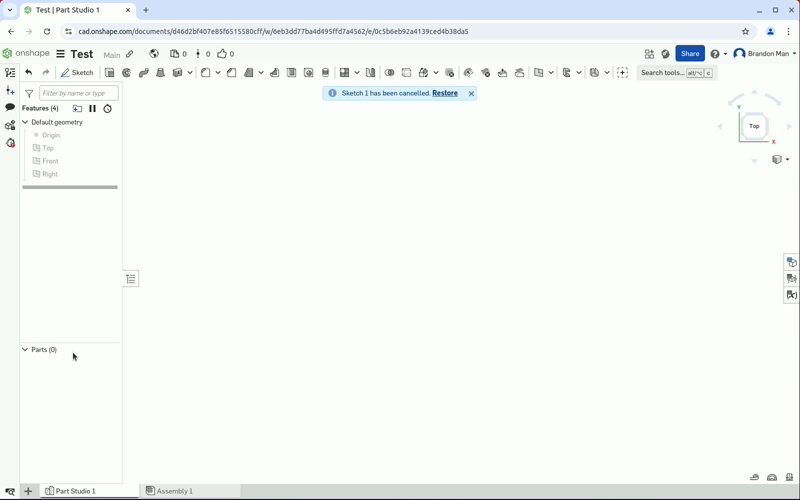
key(y)
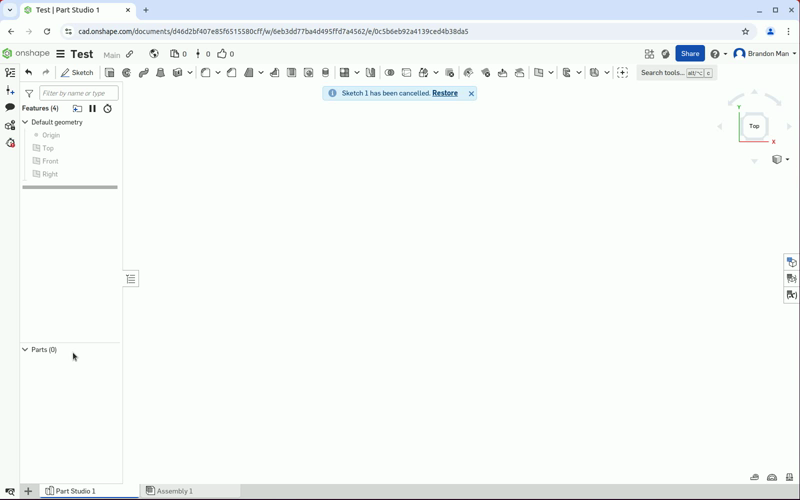
key(shift+p)
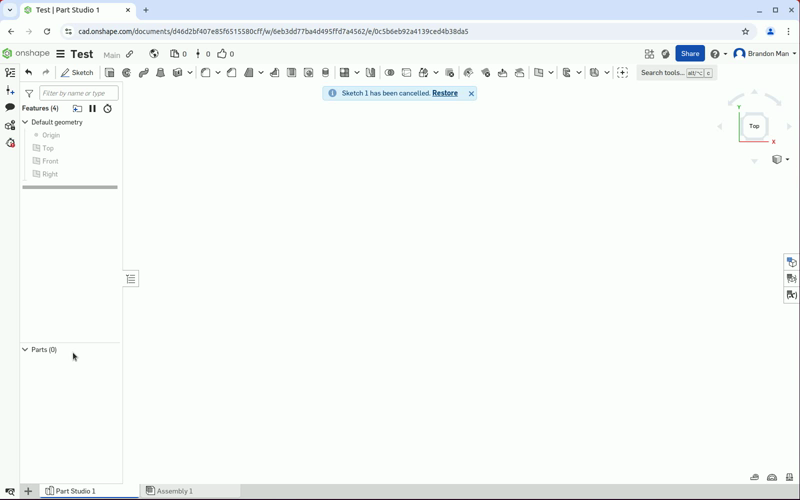
key(space)
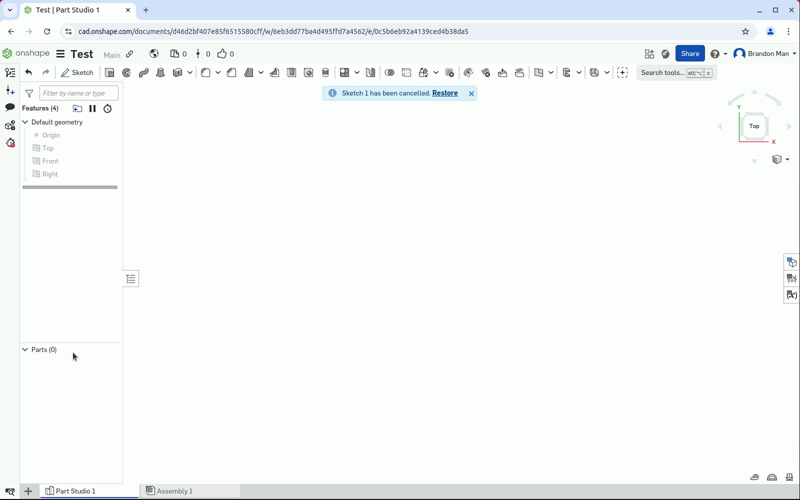
key_down(shift)
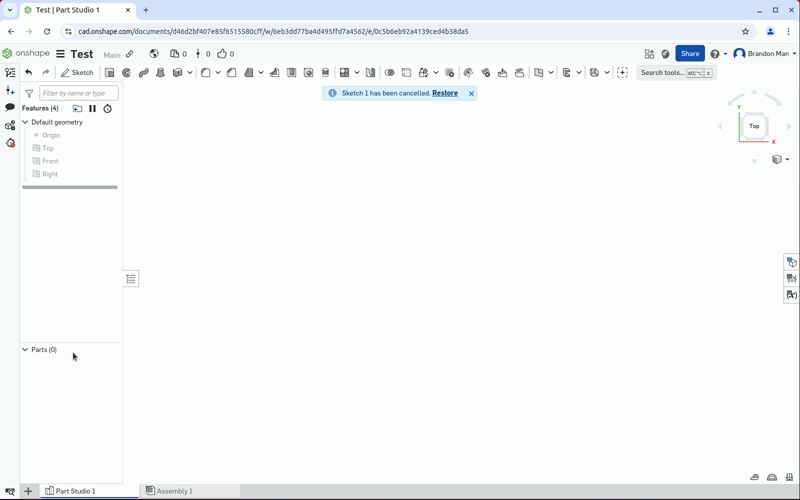
key(up)
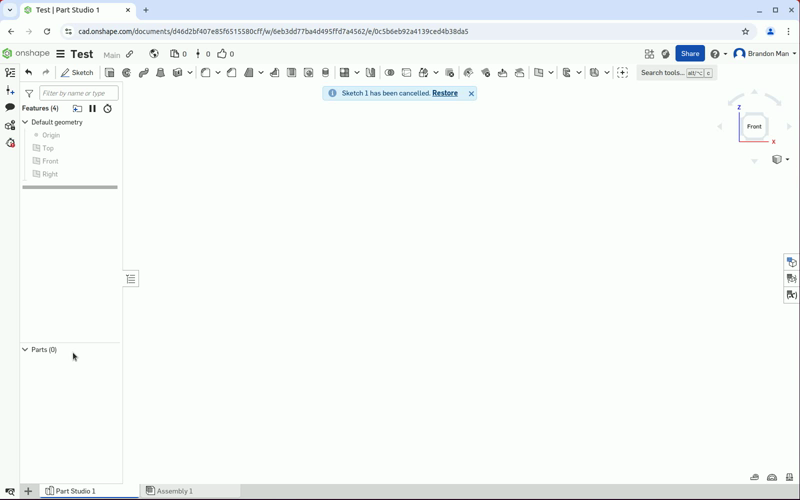
key_up(shift)
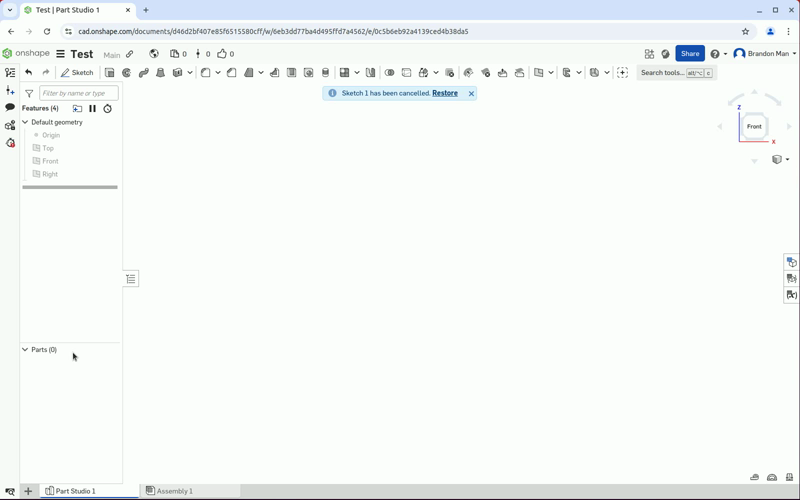
mouse_move(73, 352)
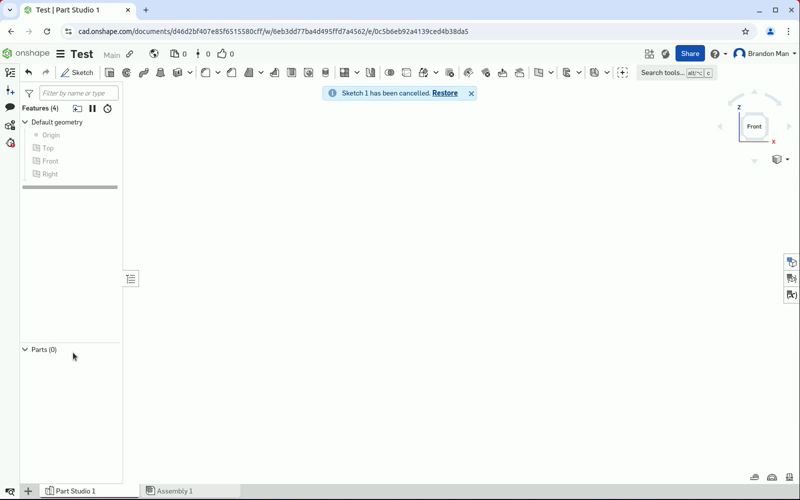
key(shift+y)
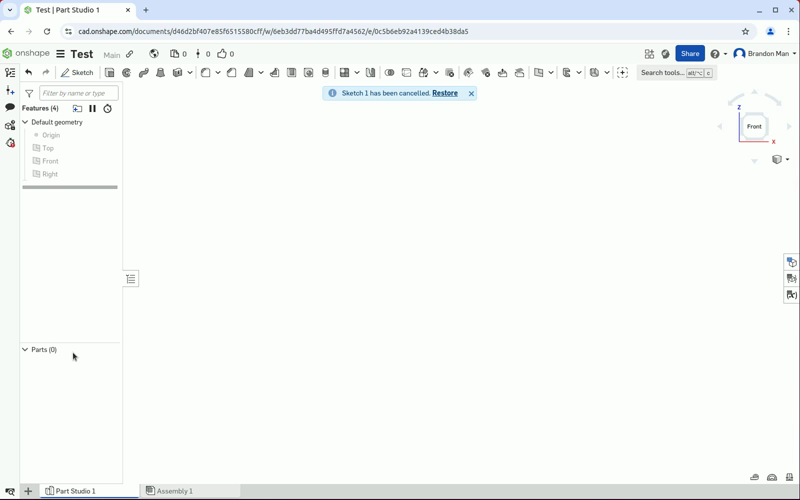
key(shift+s)
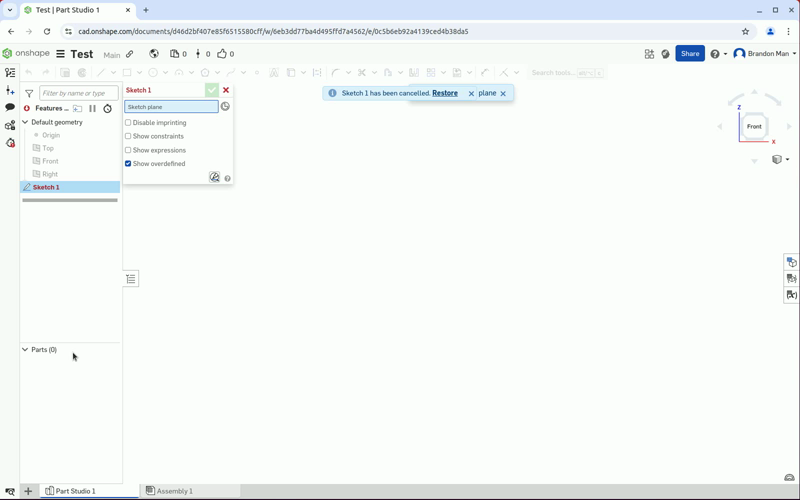
mouse_move(73, 163)
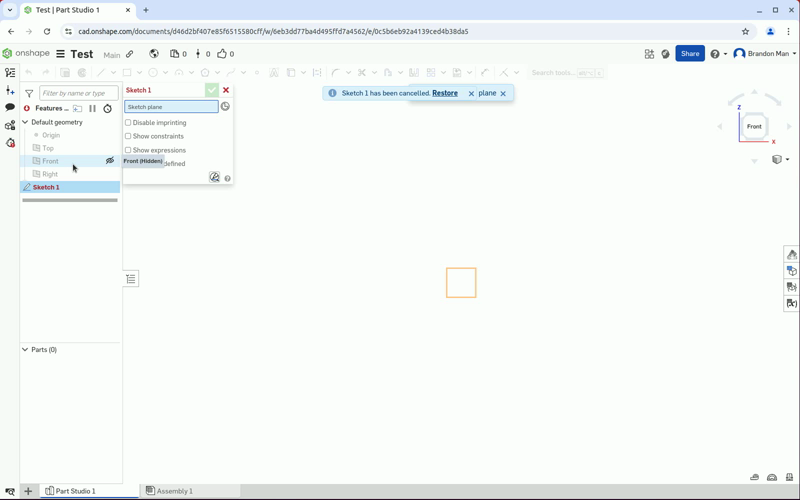
click(73, 163)
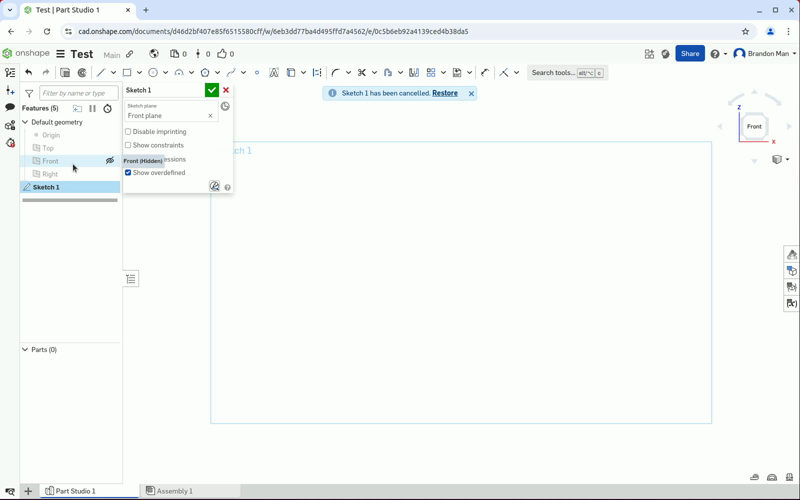
mouse_move(73, 352)
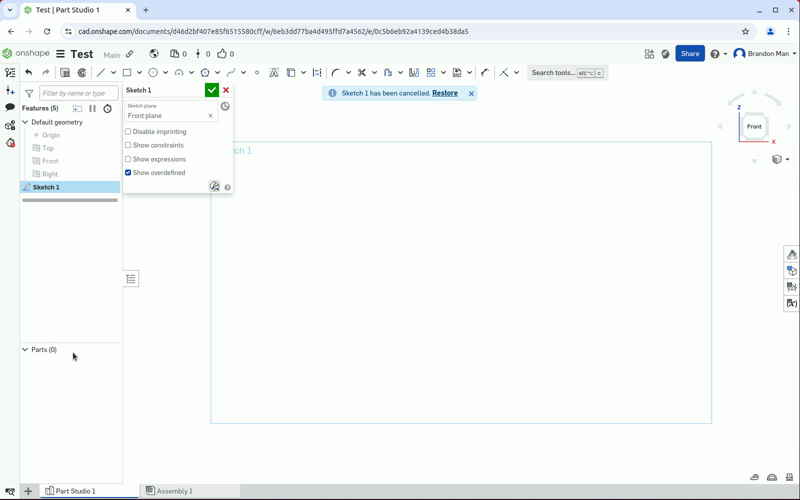
key(y)
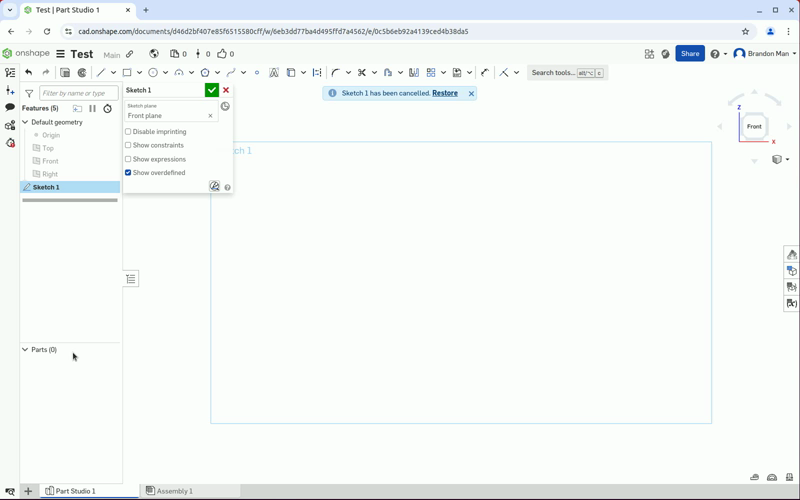
key(c)
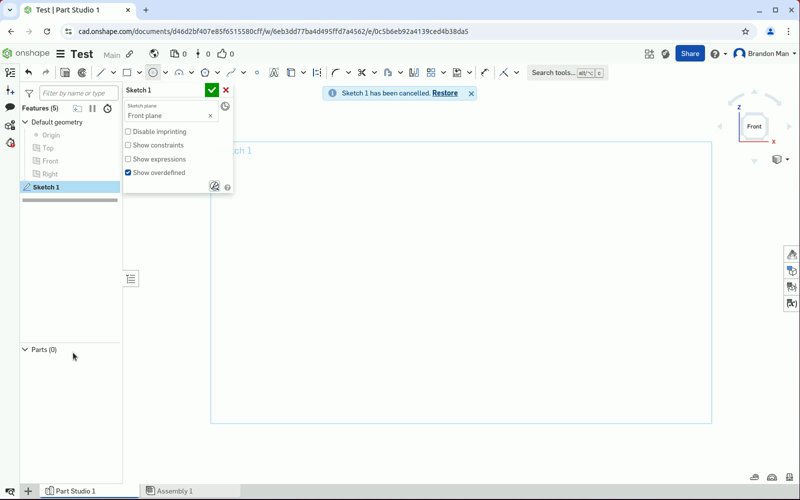
key_down(shift)
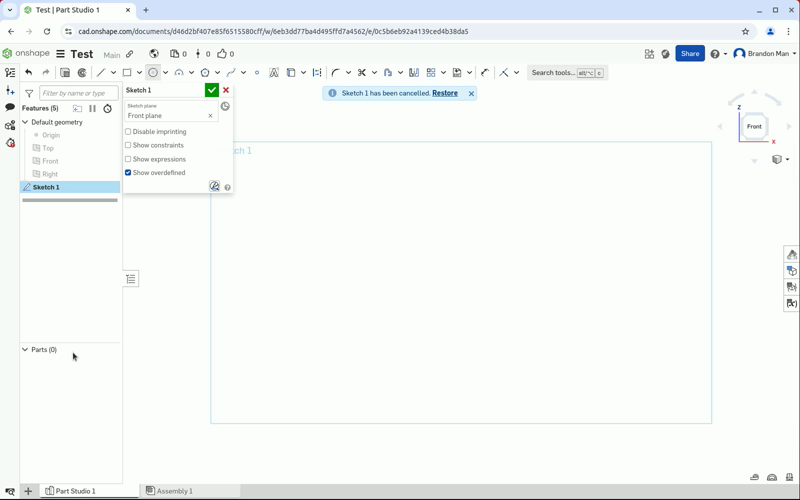
mouse_move(460, 282)
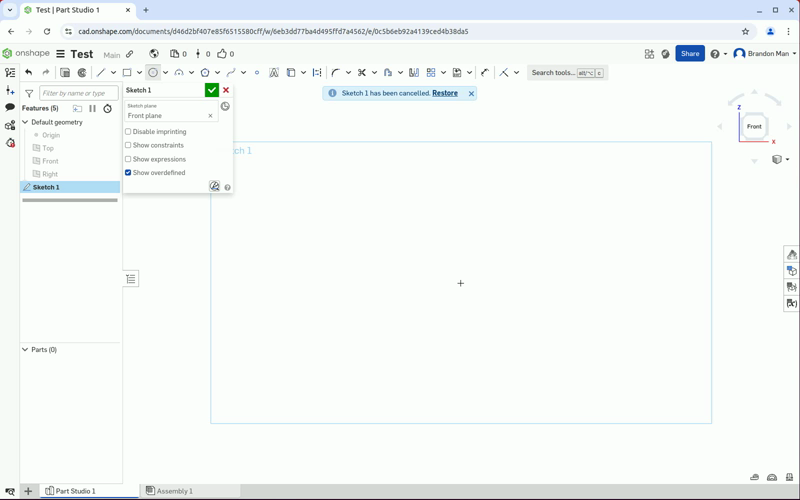
click(460, 282)
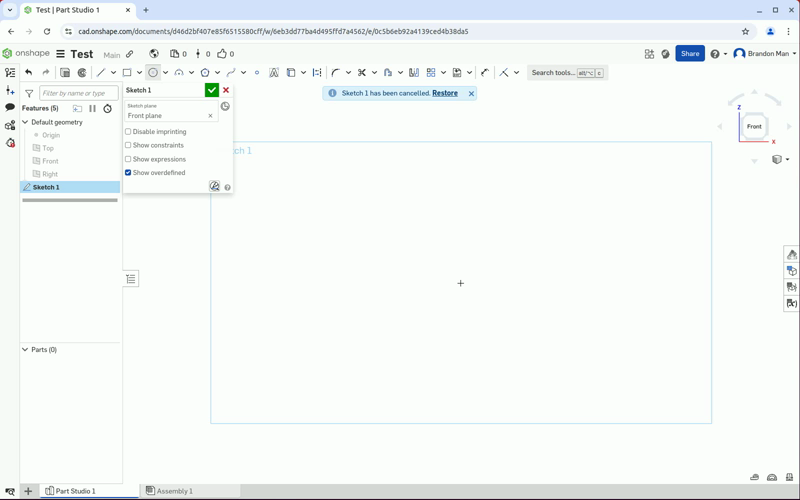
key_up(shift)
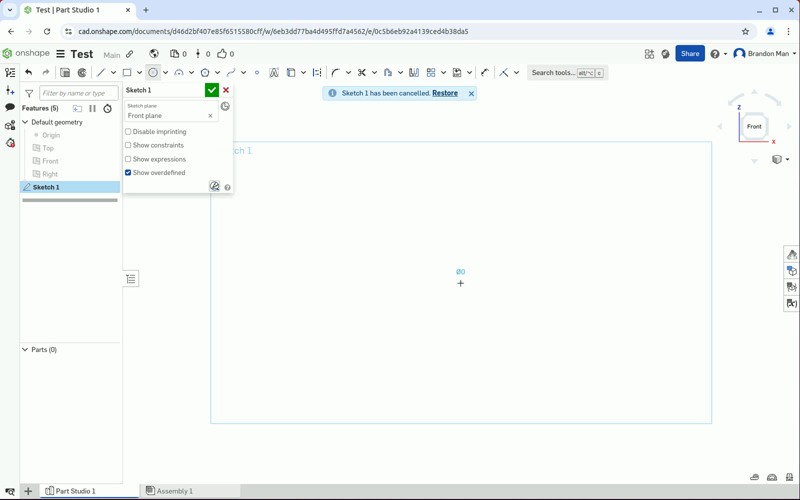
mouse_move(505, 282)
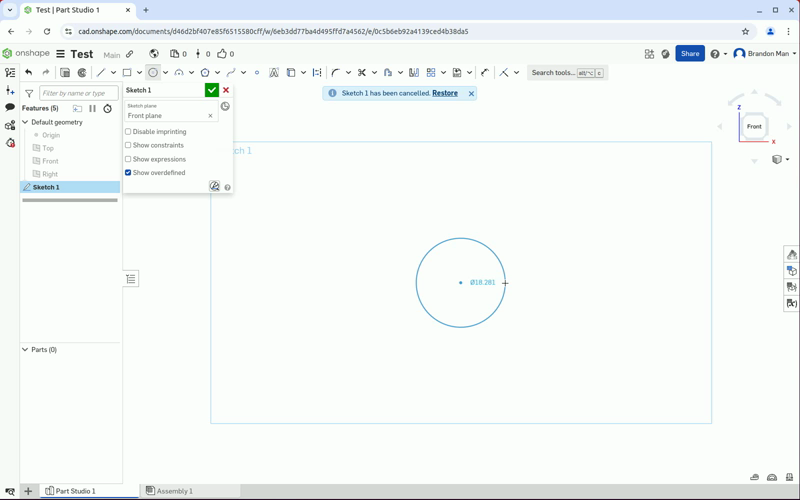
click(505, 282)
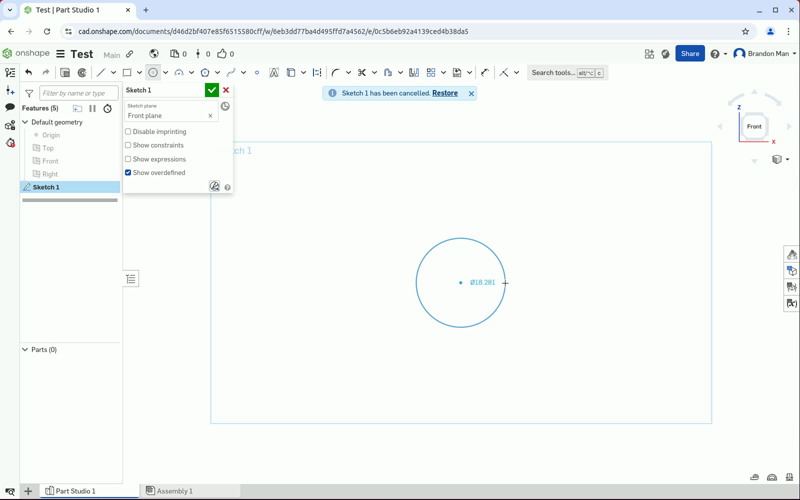
key(esc)
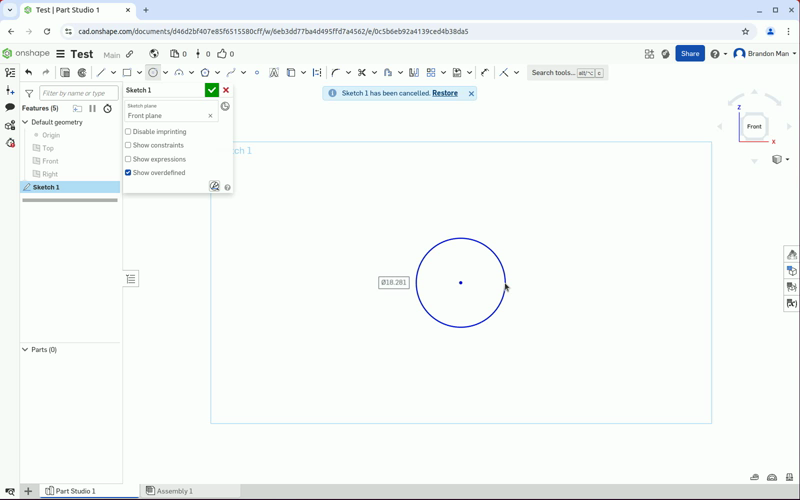
key(c)
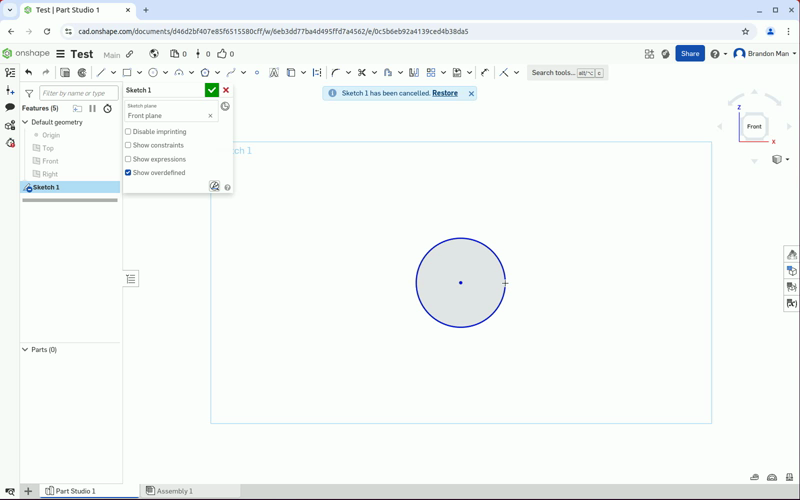
key_down(shift)
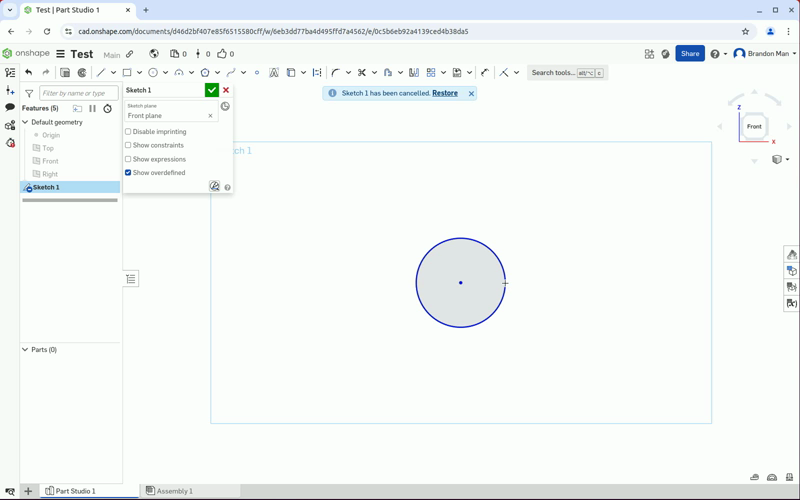
mouse_move(460, 282)
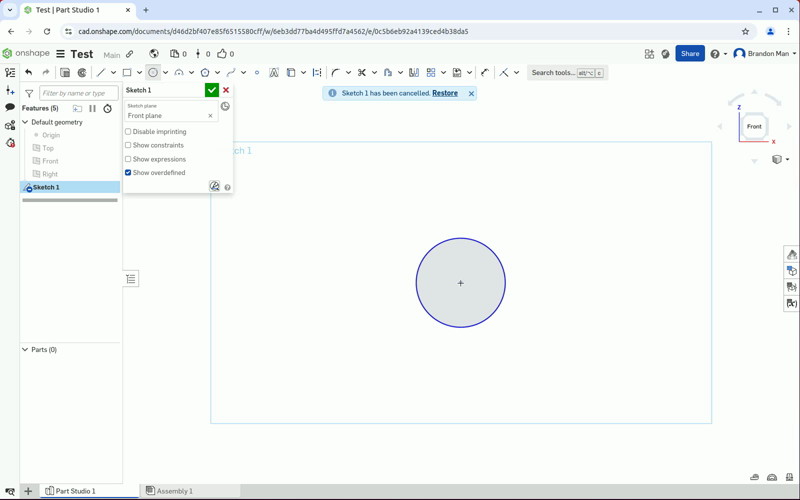
click(460, 282)
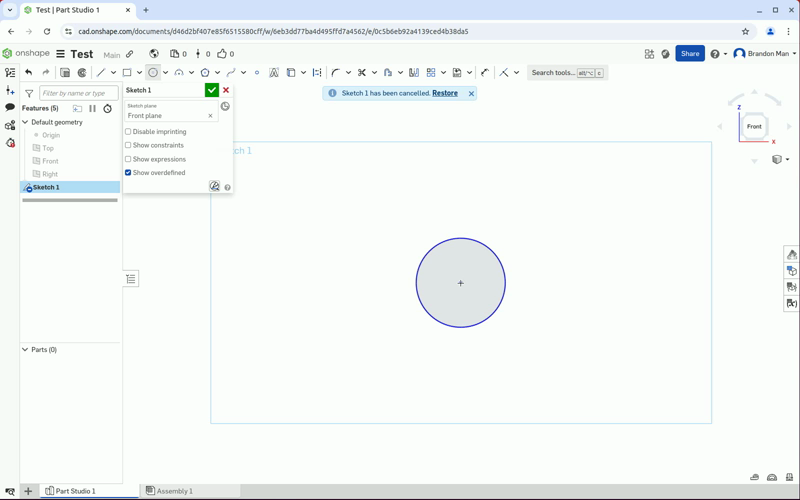
key_up(shift)
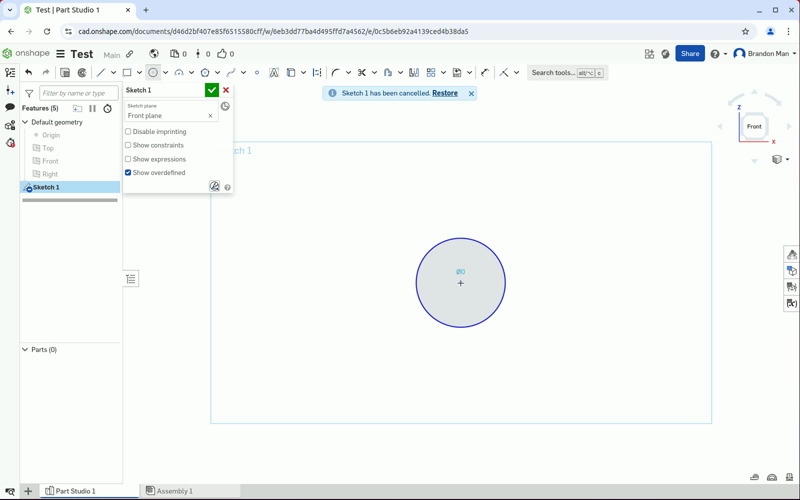
mouse_move(478, 282)
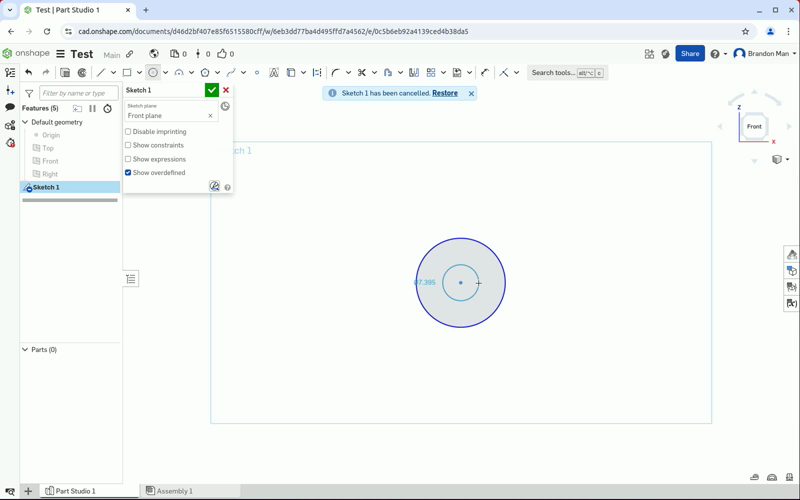
click(478, 282)
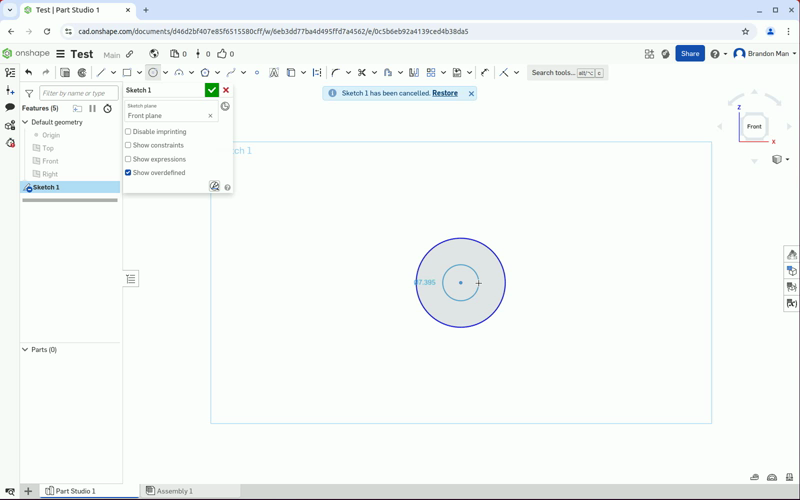
key(esc)
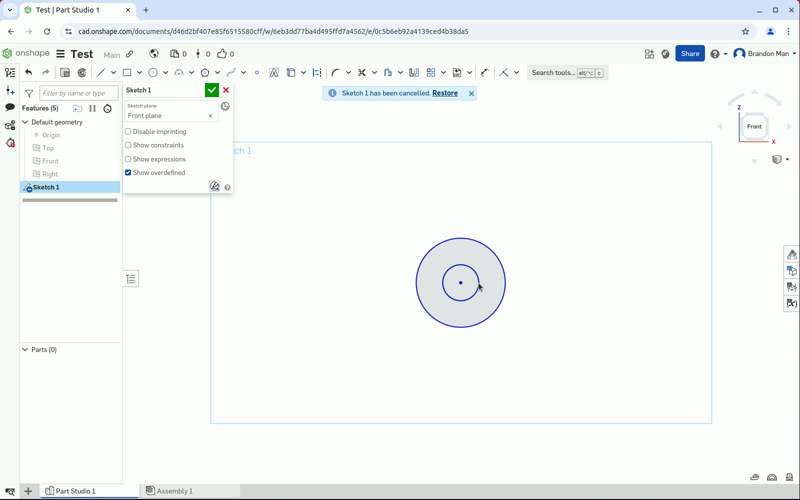
mouse_move(492, 305)
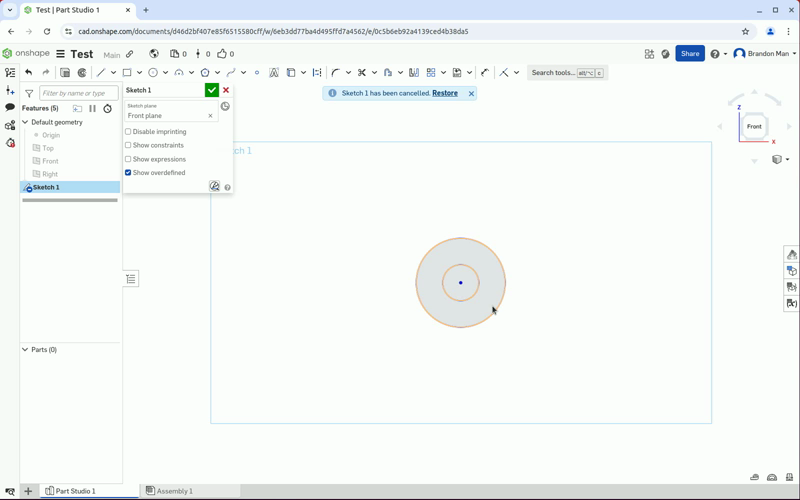
click(492, 305)
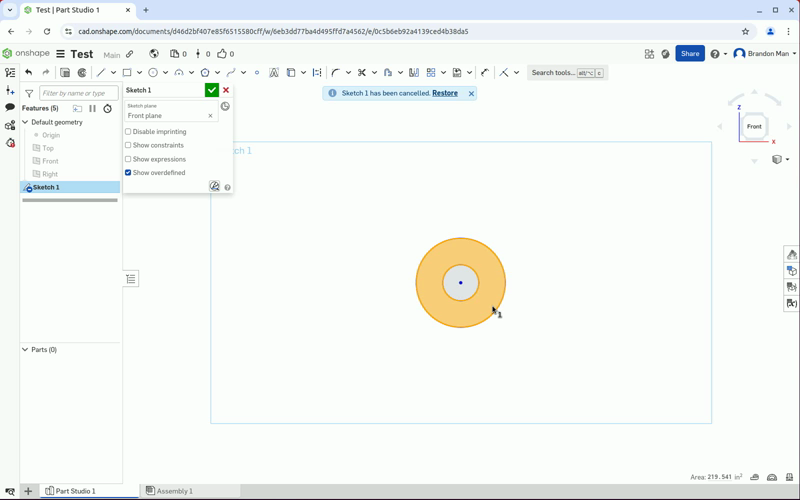
mouse_move(73, 352)
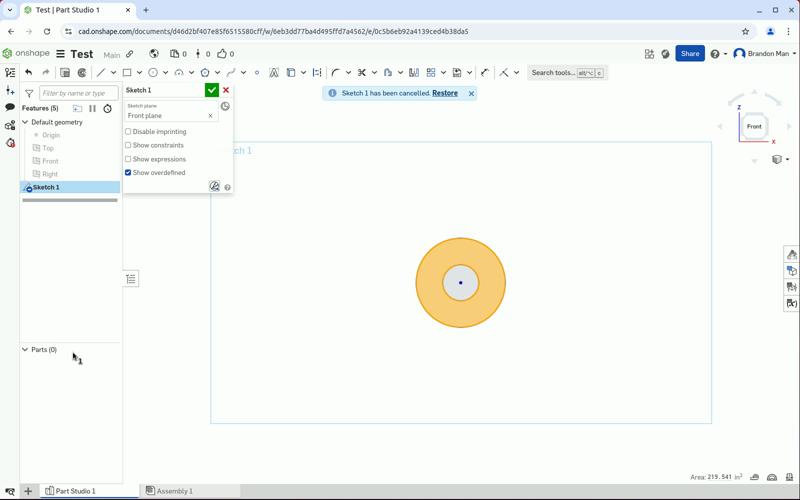
key(shift+y)
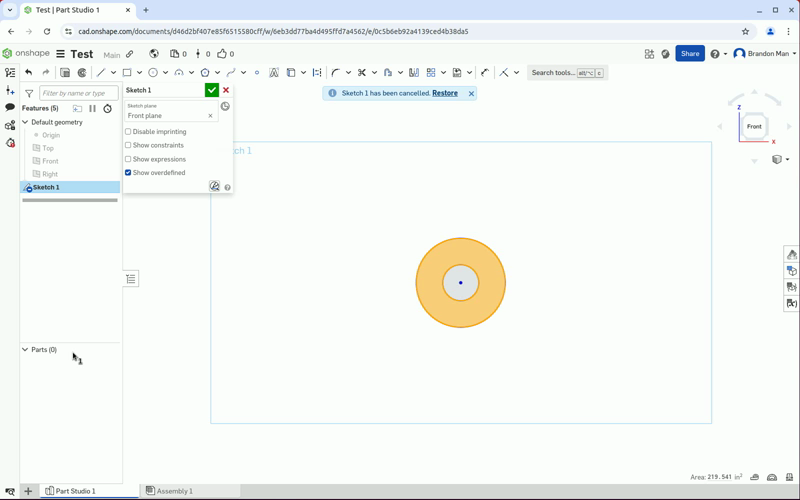
key(shift+e)
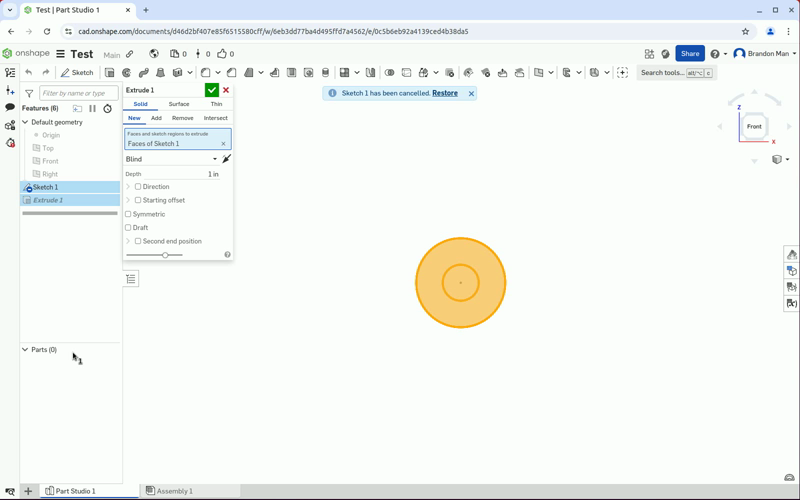
mouse_move(143, 106)
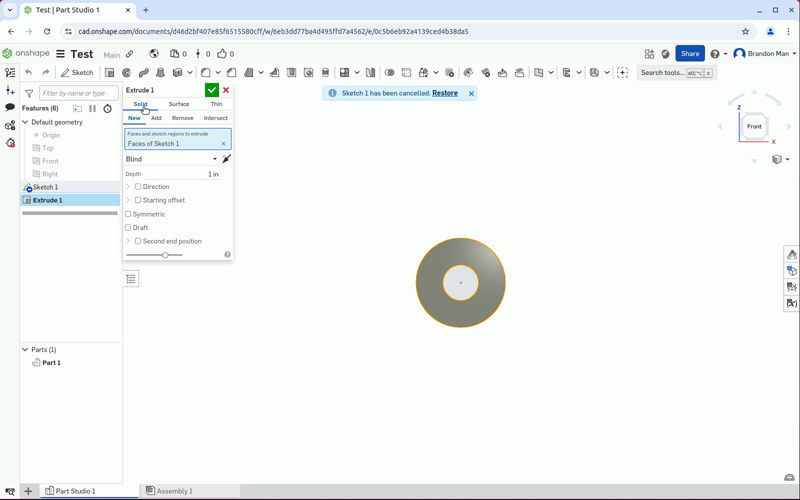
click(143, 106)
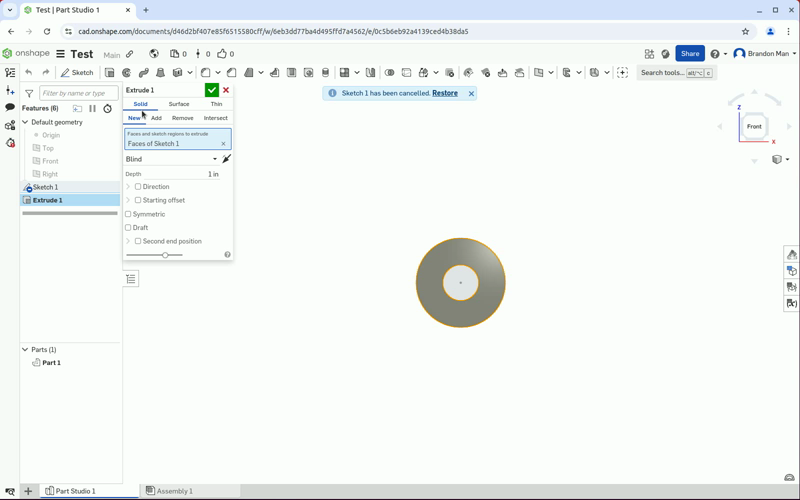
mouse_move(137, 120)
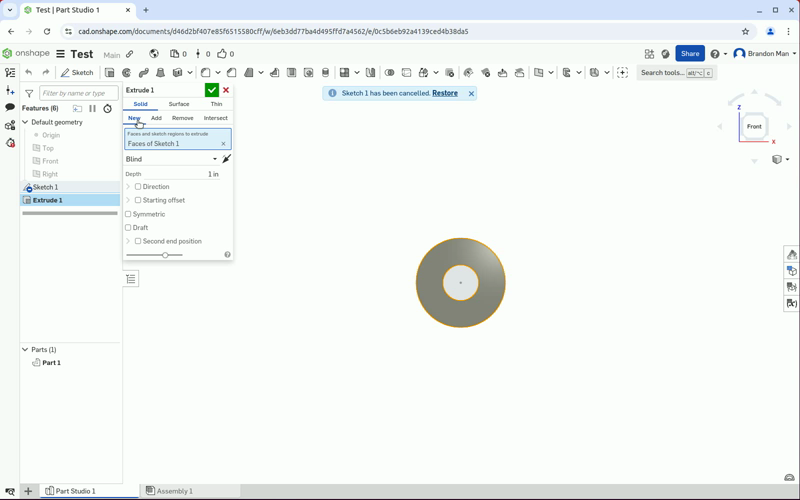
click(137, 120)
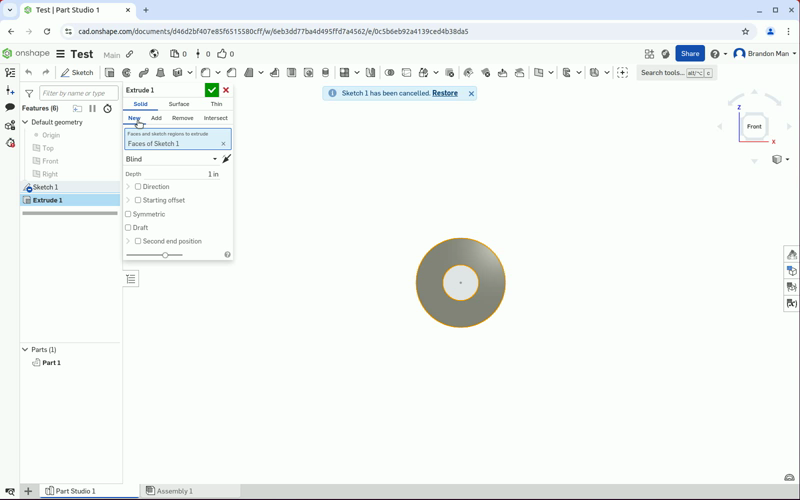
key(tab, 4)
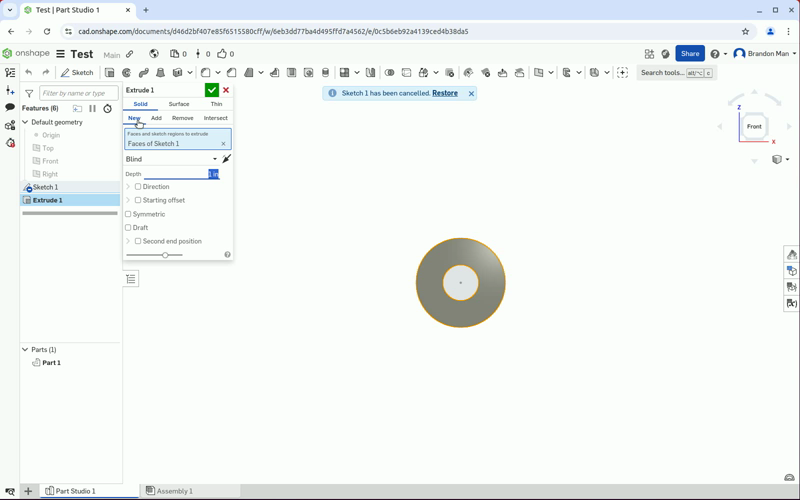
text(3.611)
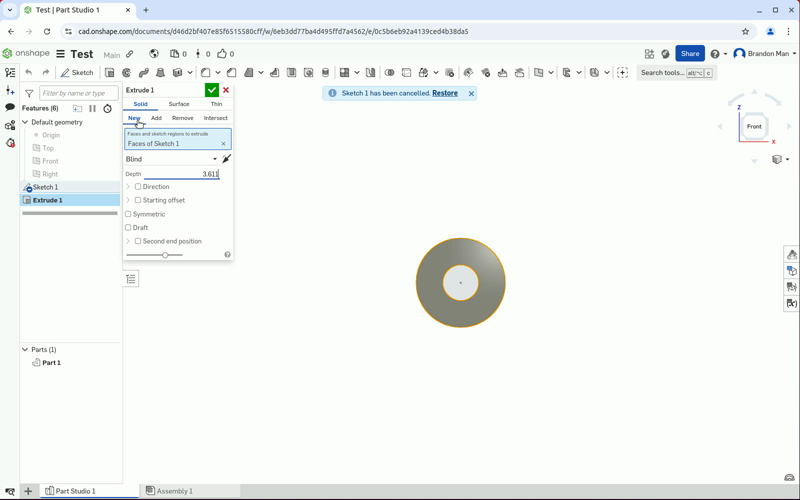
key(enter)
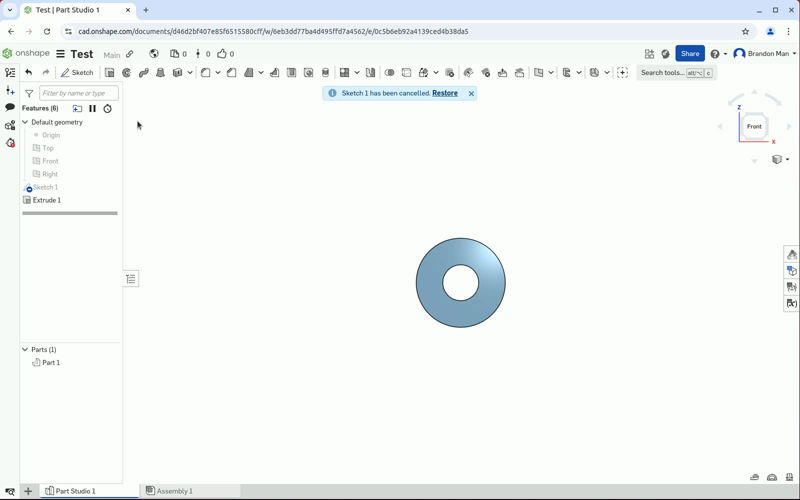
key(shift+h)
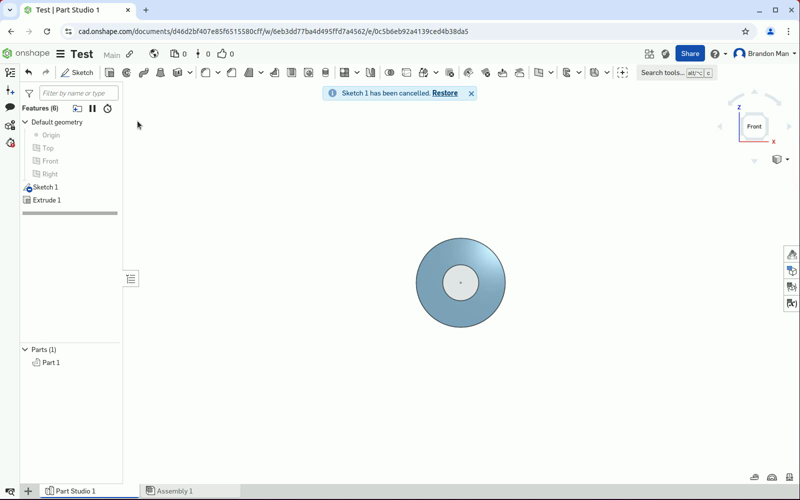
key(shift+h)
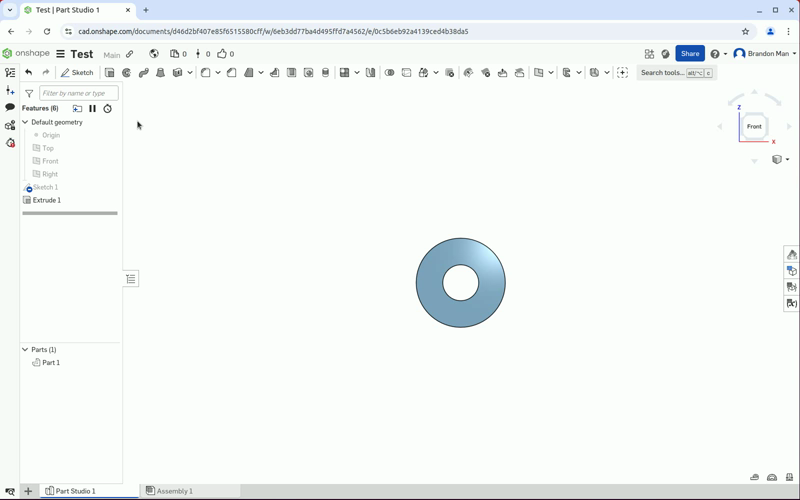
mouse_move(73, 189)
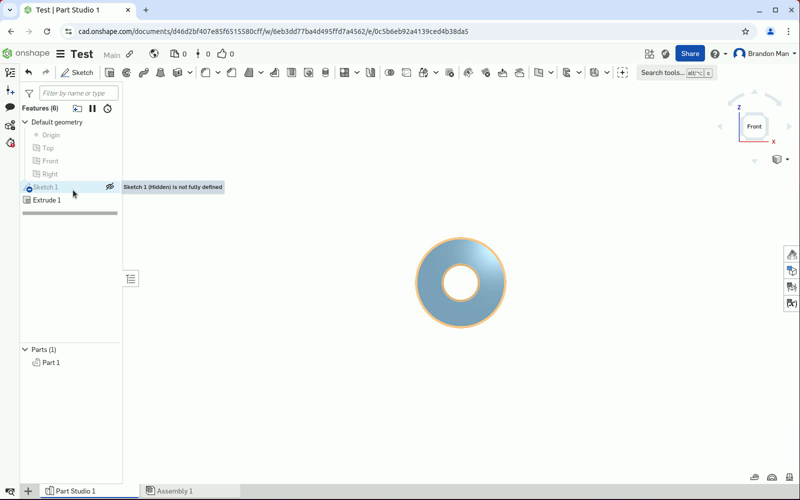
click(73, 189)
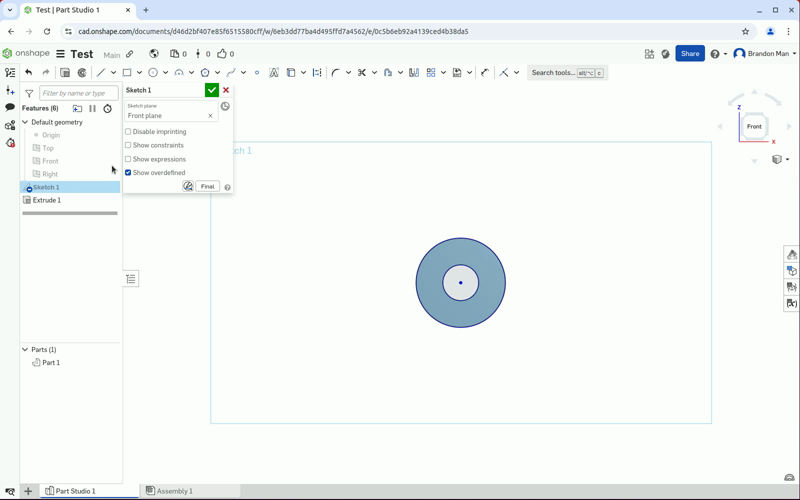
mouse_move(229, 92)
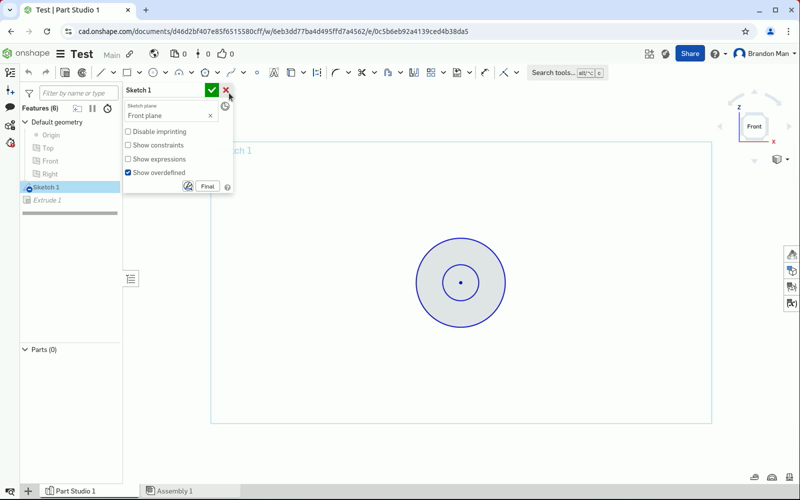
click(229, 92)
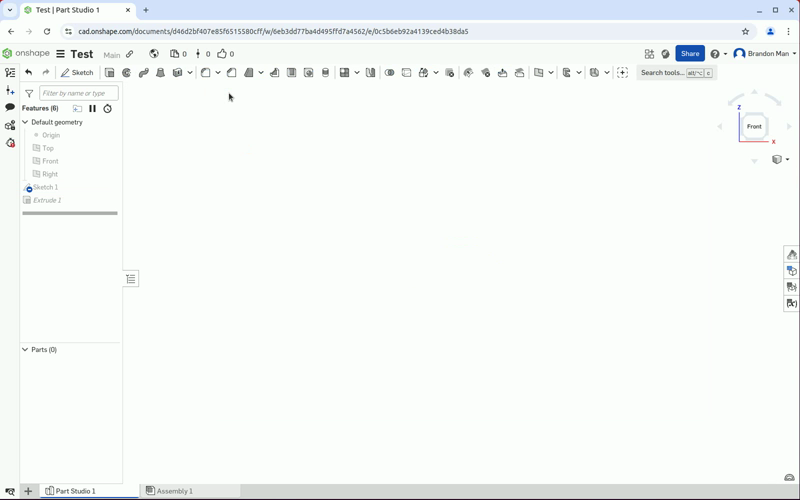
mouse_move(541, 75)
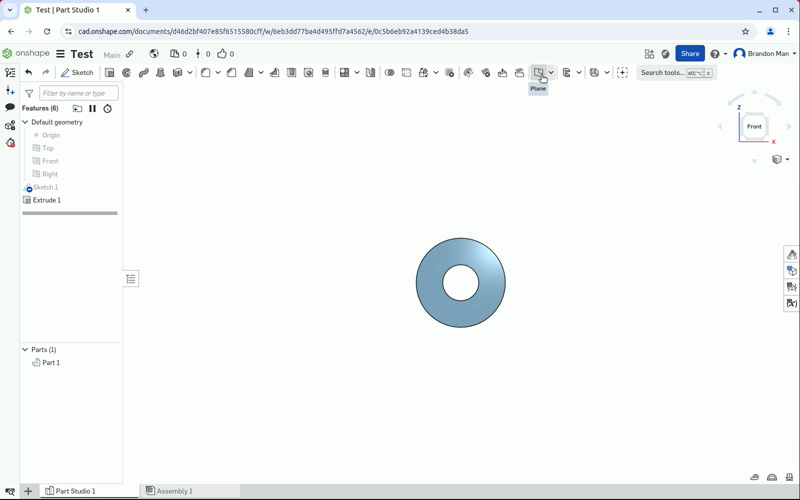
click(541, 75)
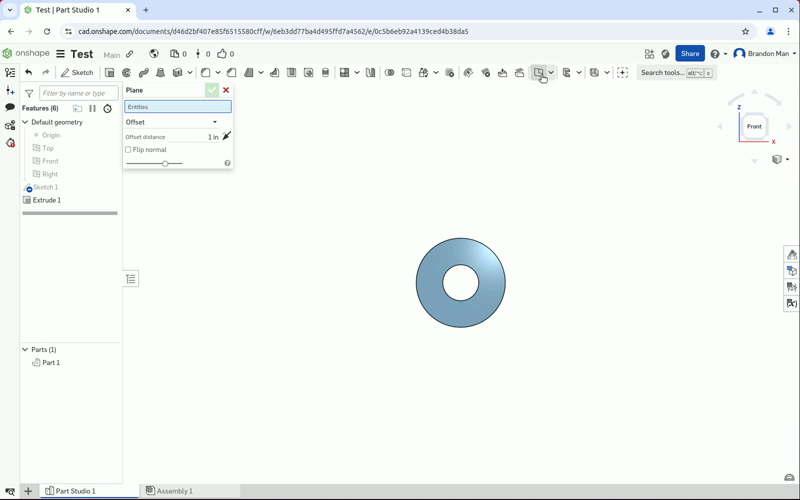
mouse_move(73, 163)
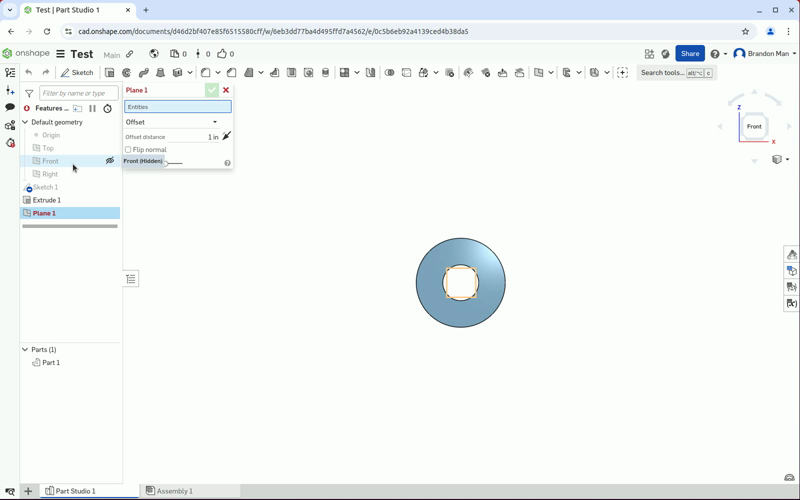
click(73, 163)
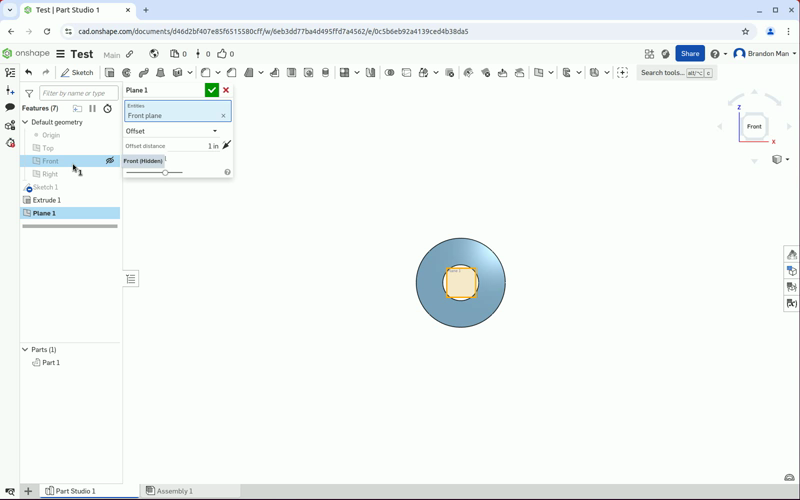
key(tab, 2)
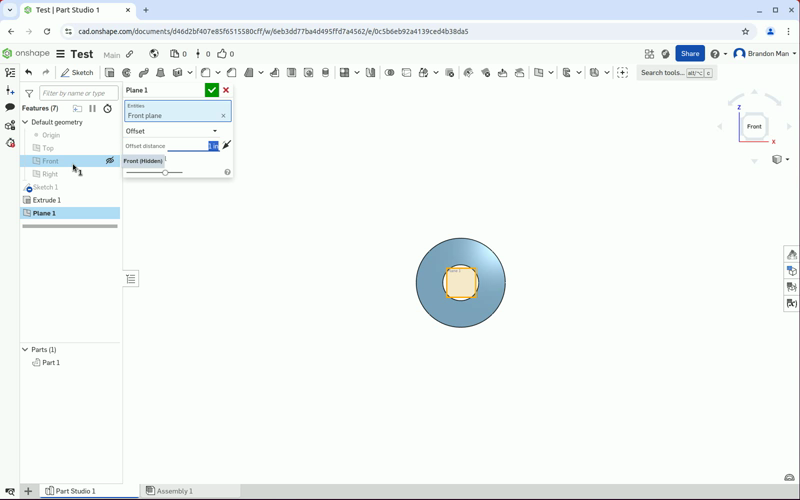
text(3.605)
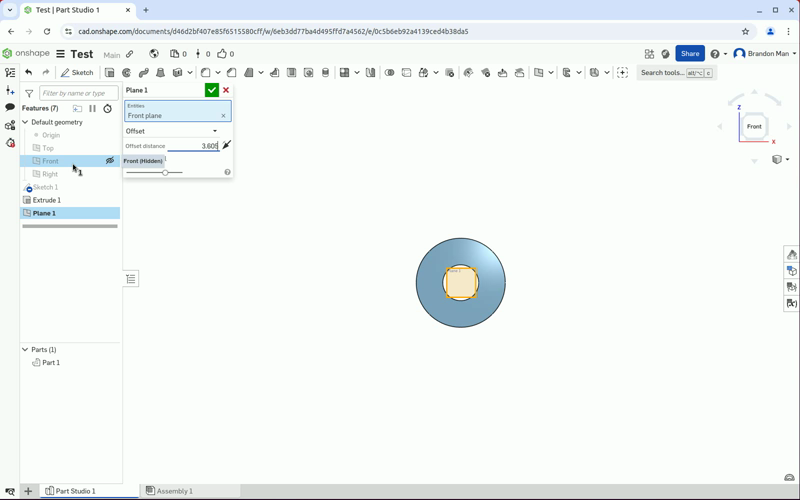
key(enter, 2)
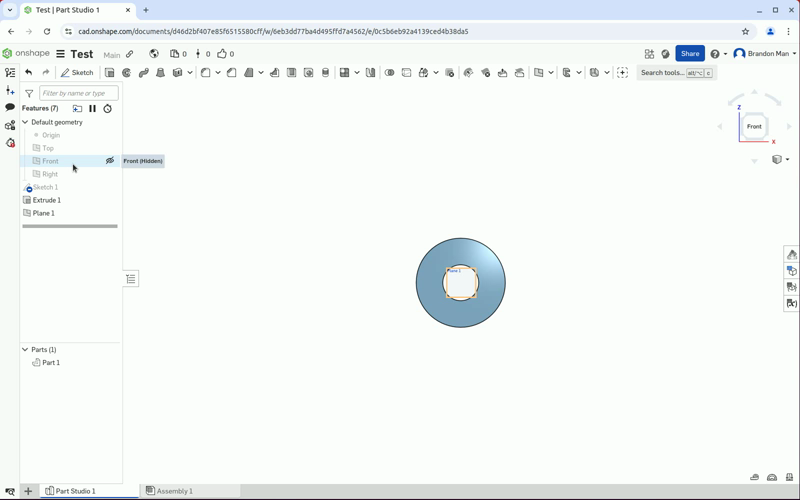
key(shift+s)
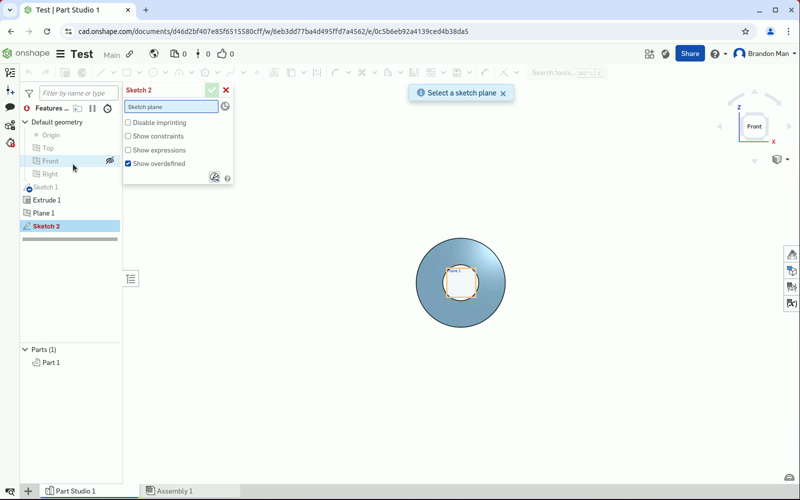
mouse_move(73, 215)
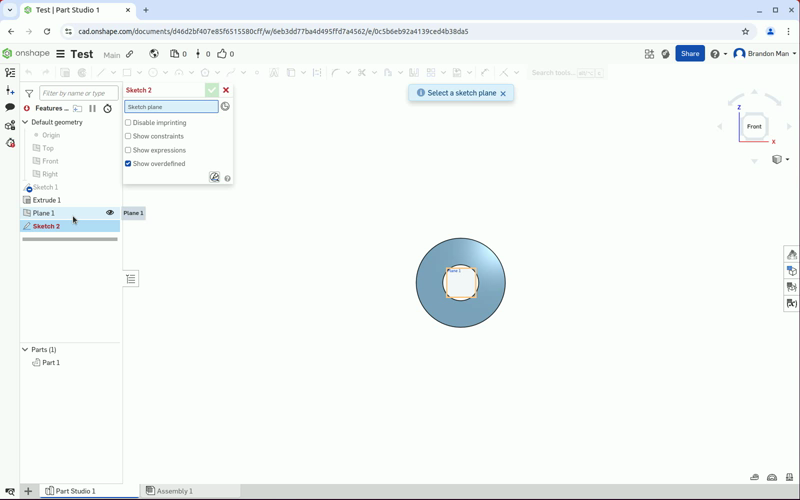
click(73, 215)
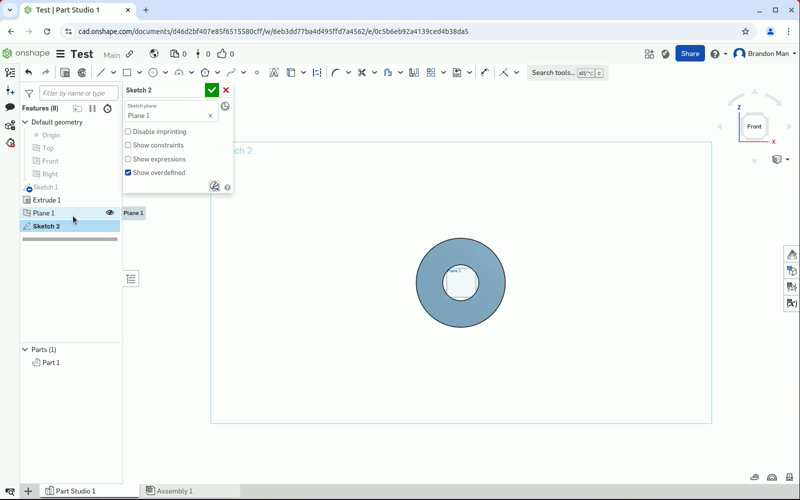
mouse_move(73, 352)
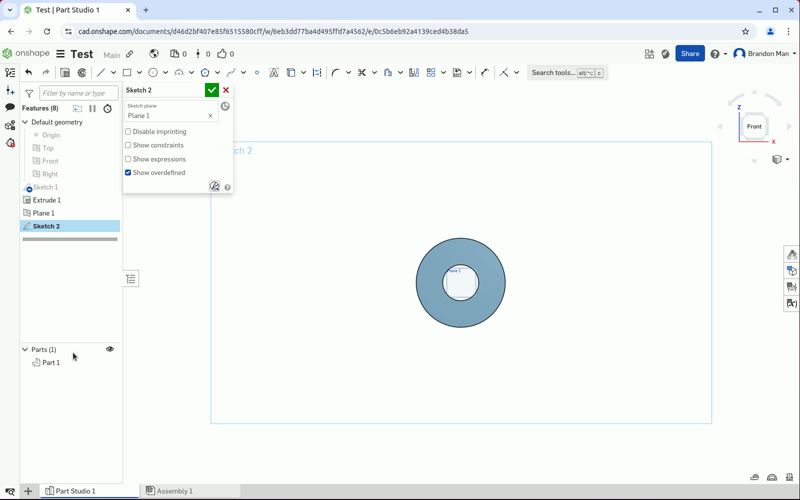
key(y)
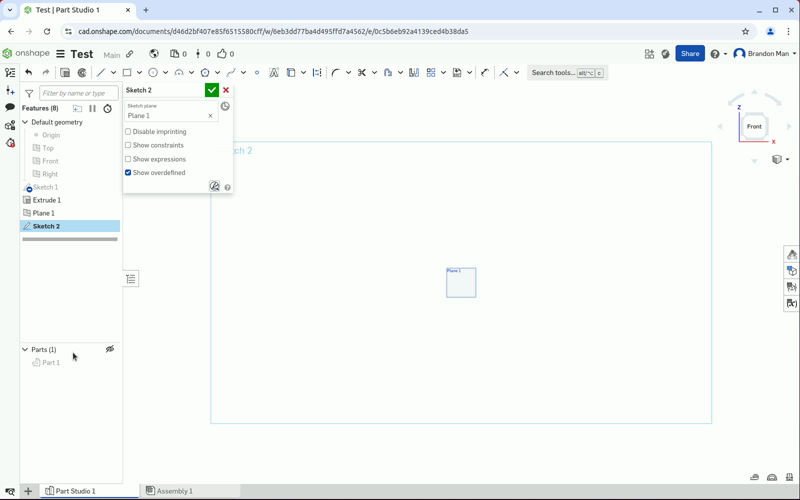
key(c)
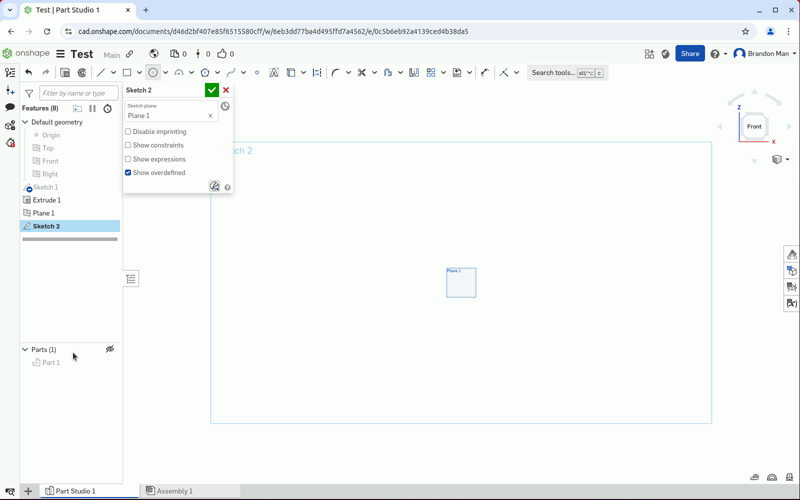
key_down(shift)
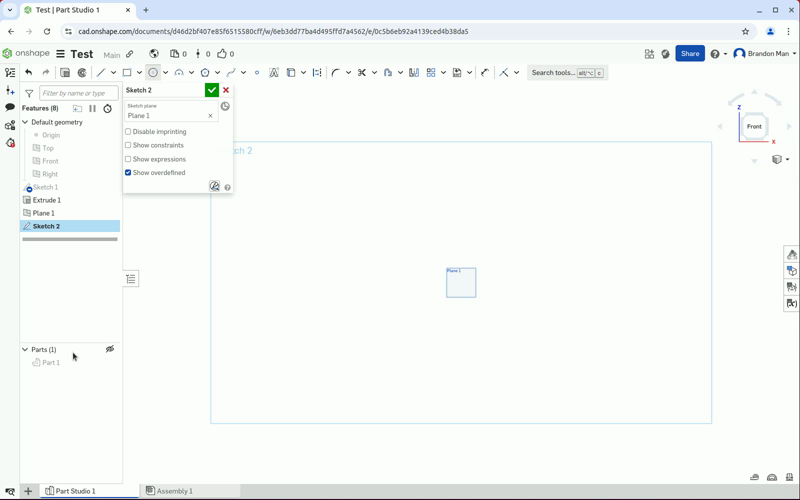
mouse_move(460, 282)
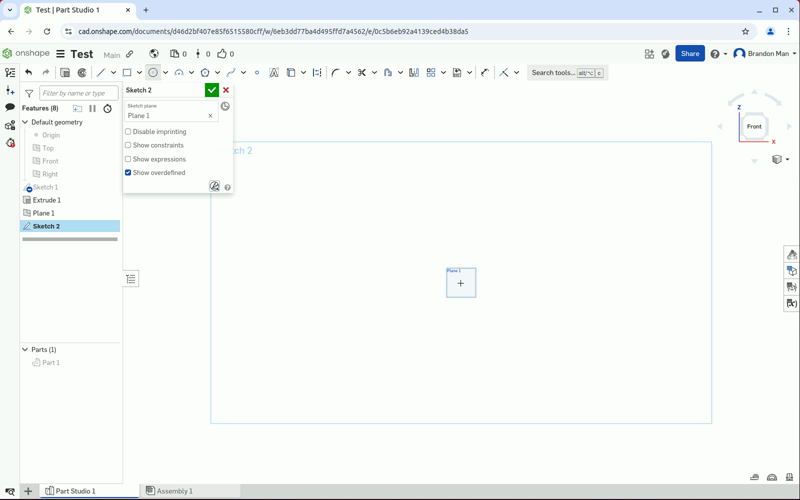
click(460, 282)
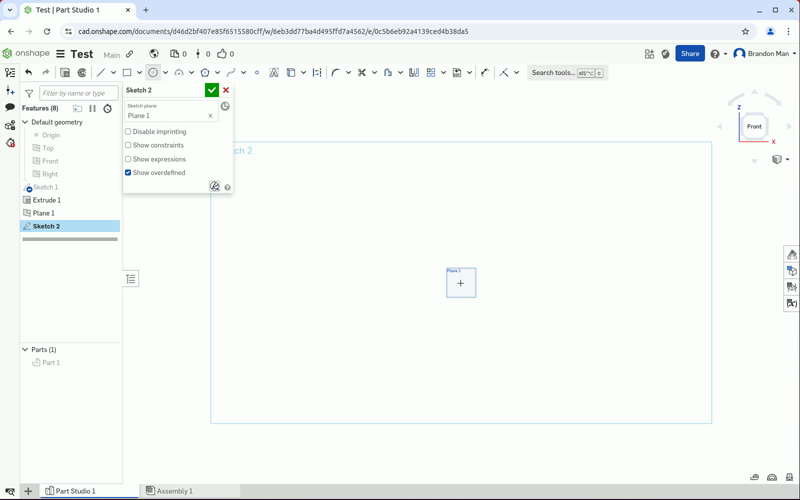
key_up(shift)
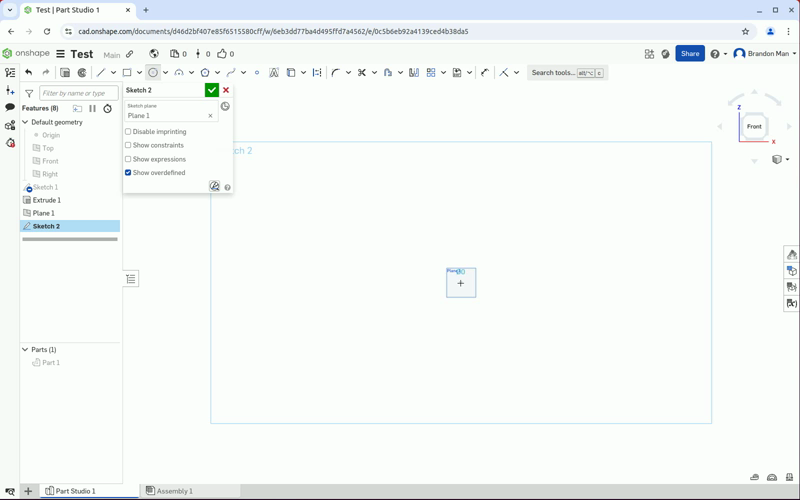
mouse_move(492, 282)
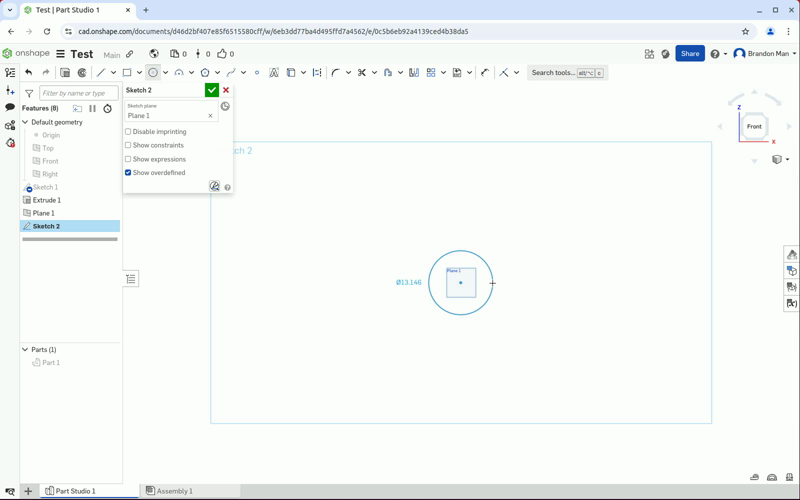
click(492, 282)
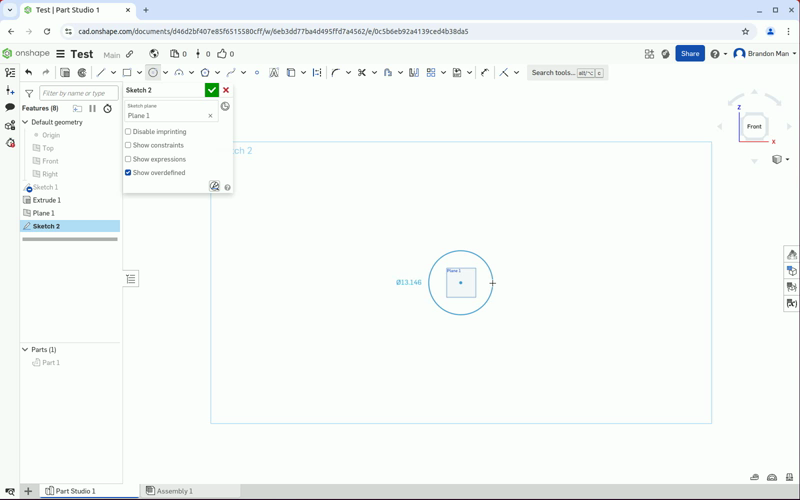
key(esc)
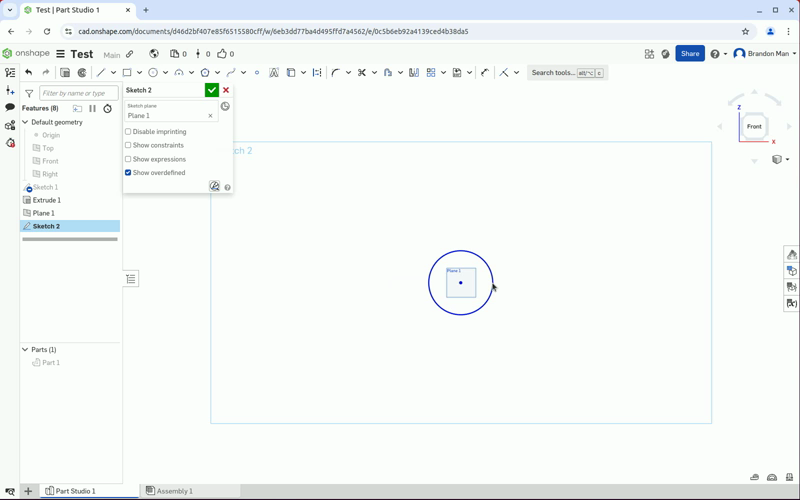
key(c)
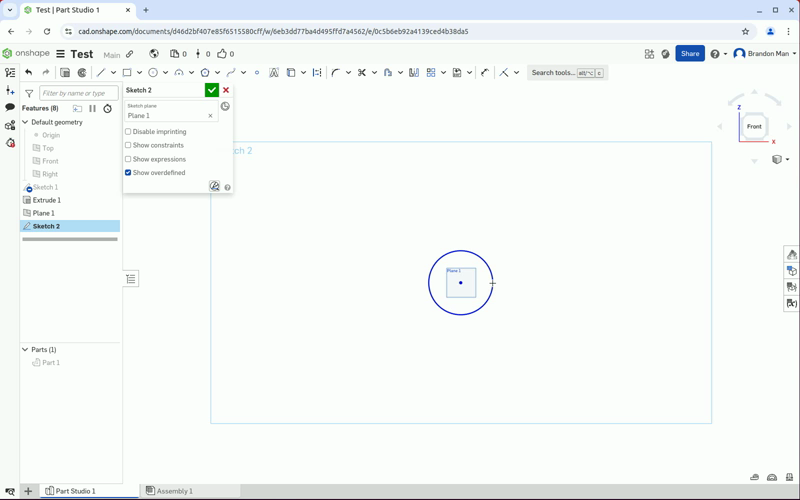
key_down(shift)
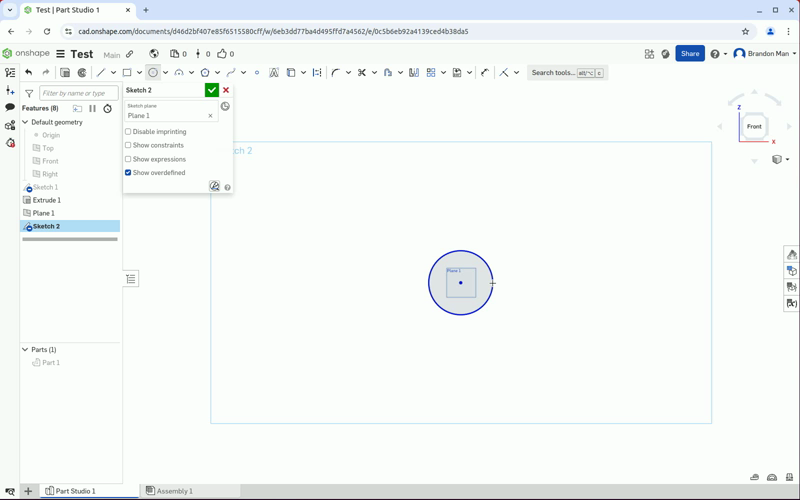
mouse_move(460, 282)
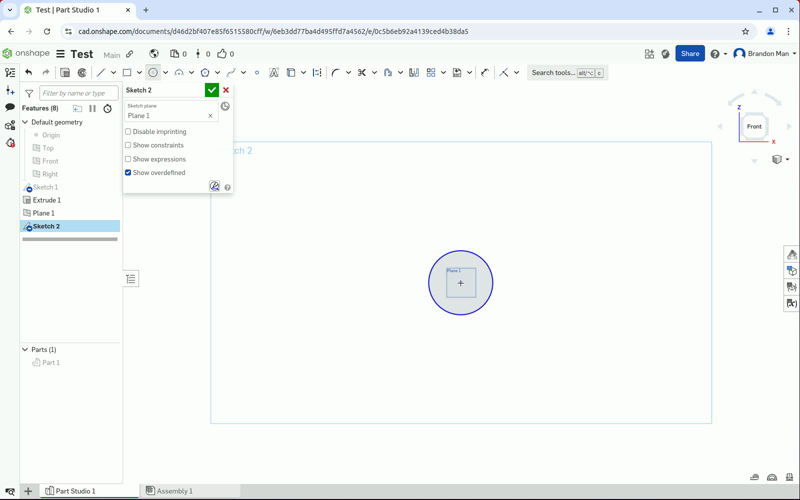
click(460, 282)
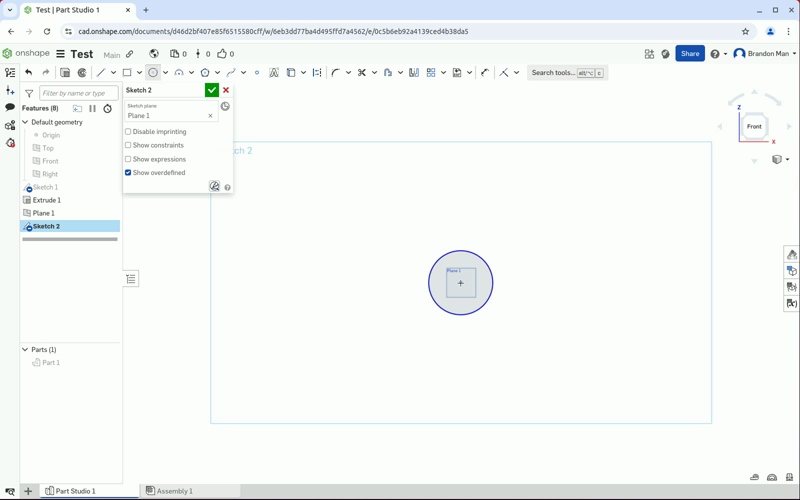
key_up(shift)
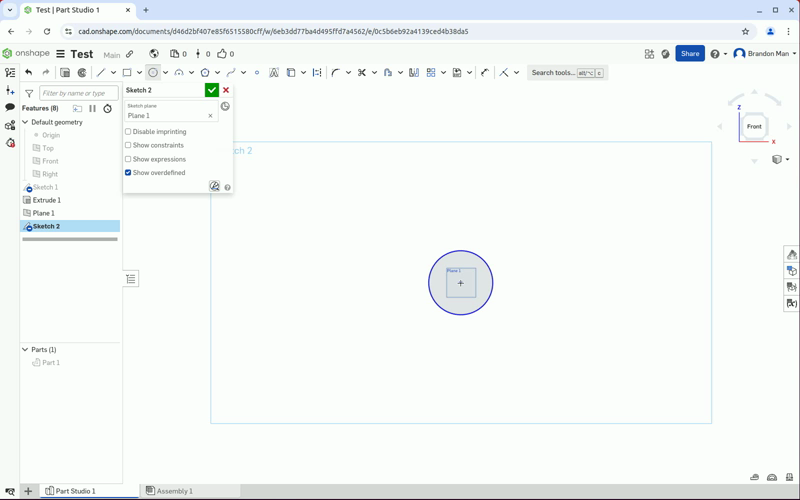
mouse_move(478, 282)
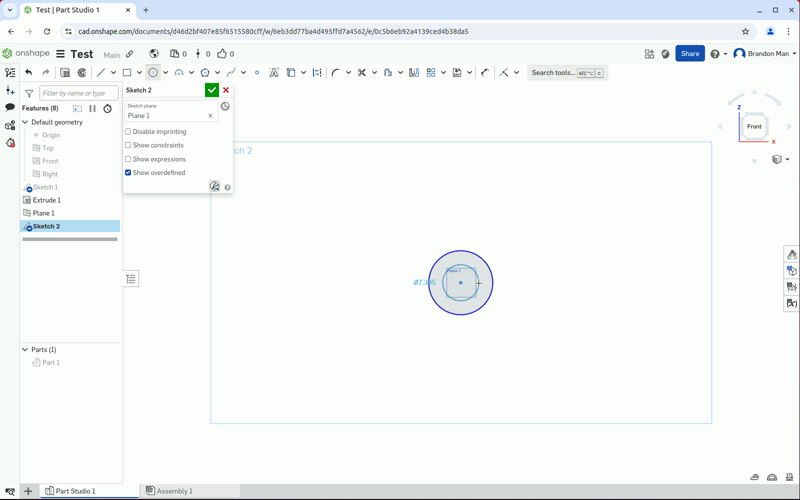
click(478, 282)
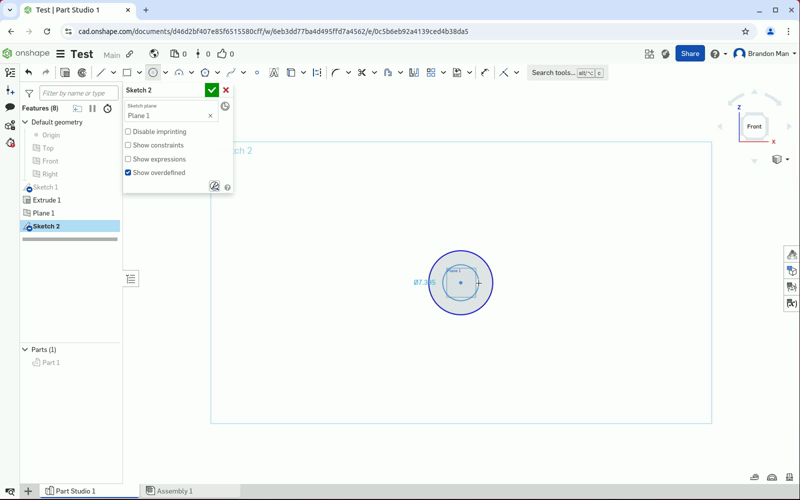
key(esc)
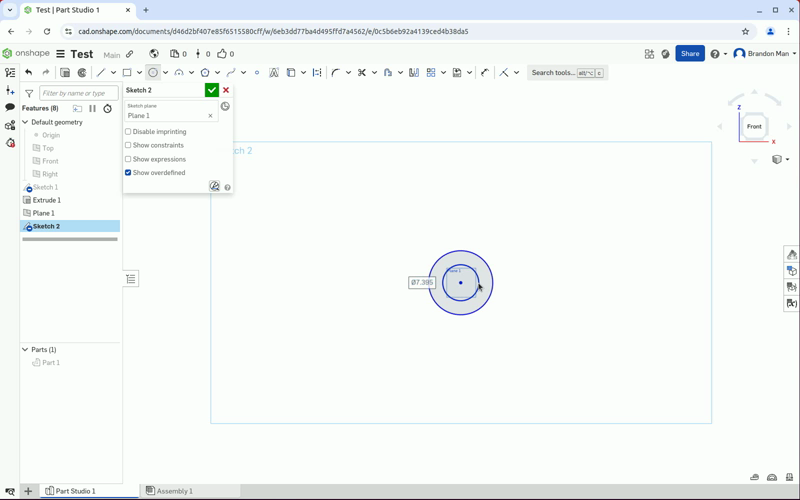
mouse_move(471, 305)
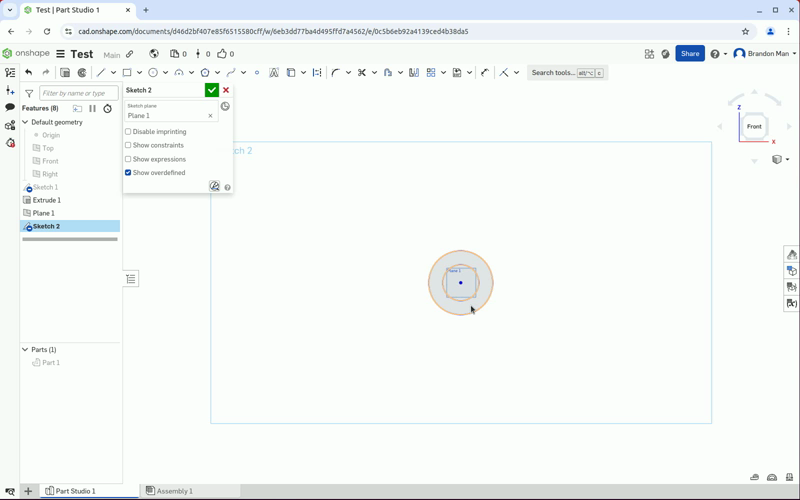
click(471, 305)
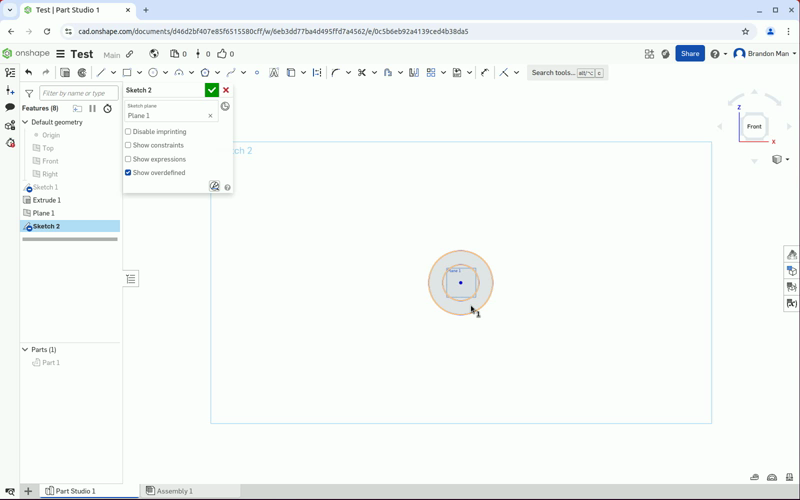
mouse_move(73, 352)
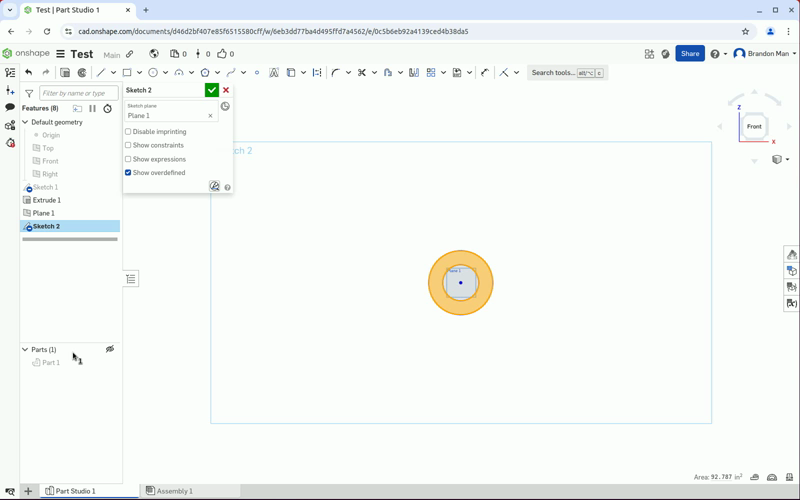
key(shift+y)
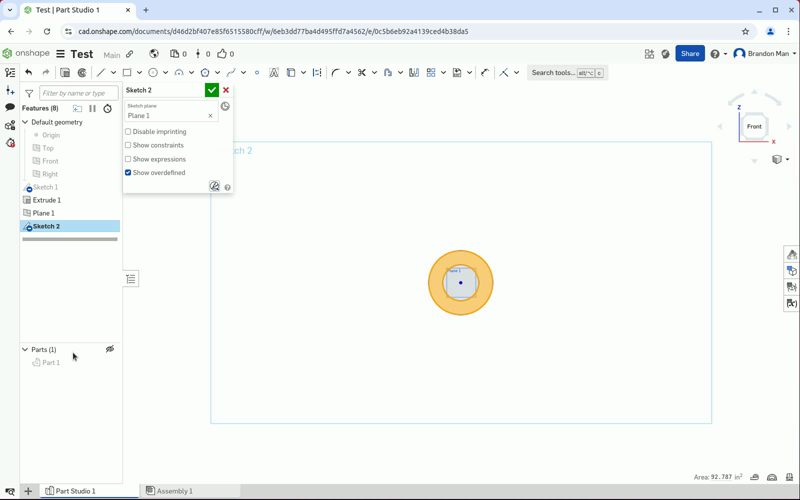
key(shift+e)
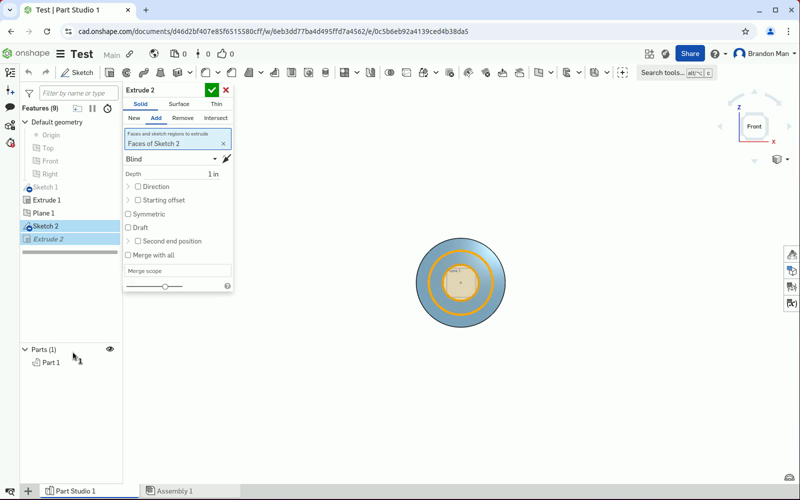
mouse_move(143, 106)
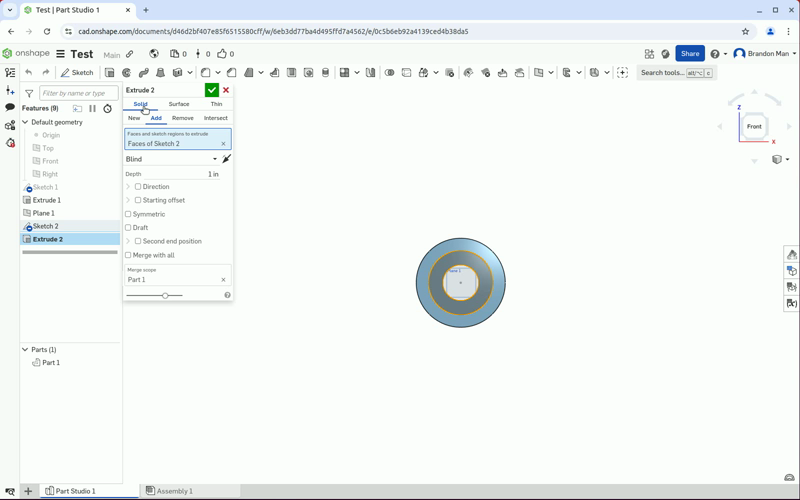
click(143, 106)
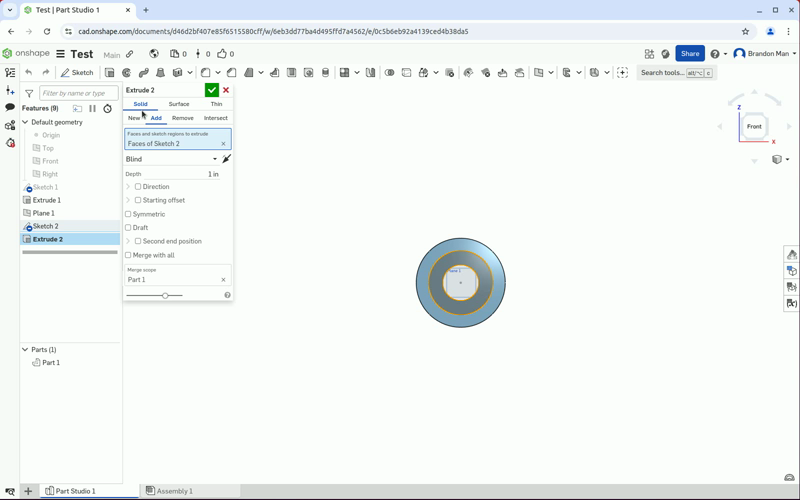
mouse_move(137, 120)
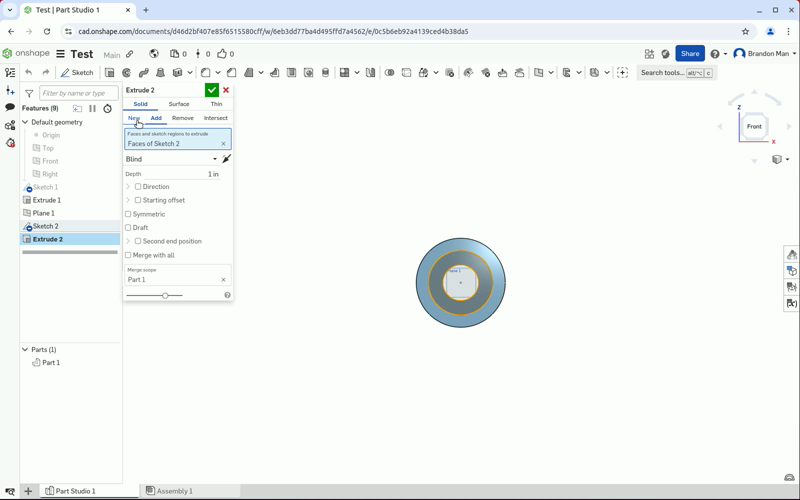
click(137, 120)
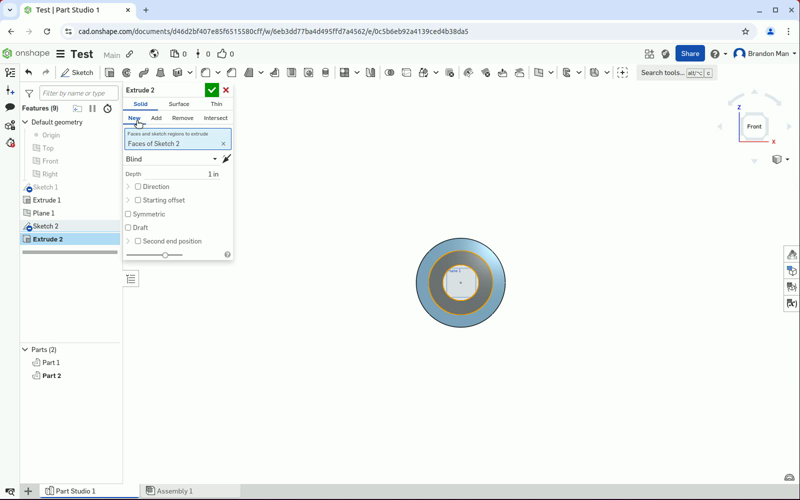
key(tab, 4)
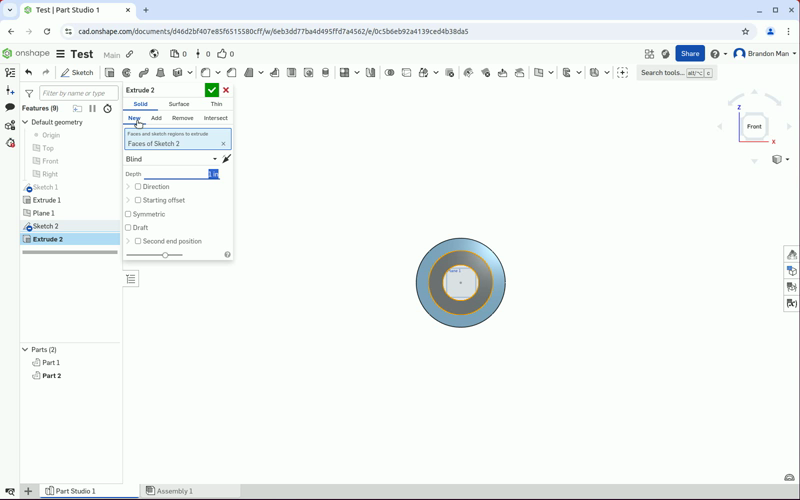
text(1.204)
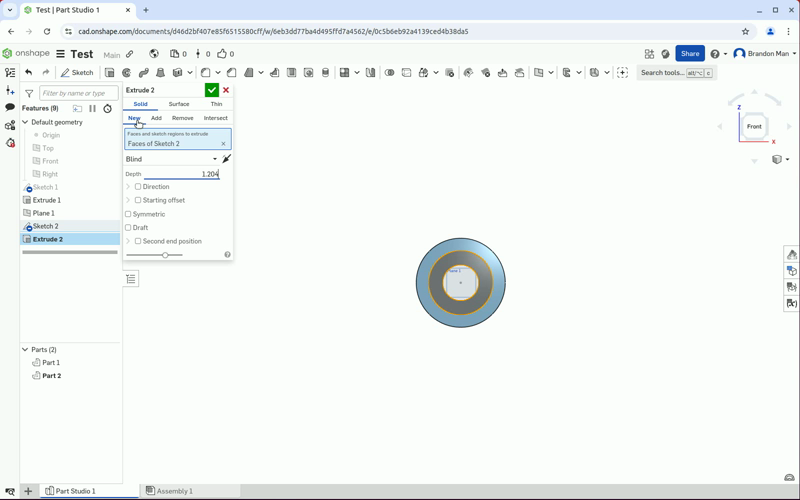
key(enter)
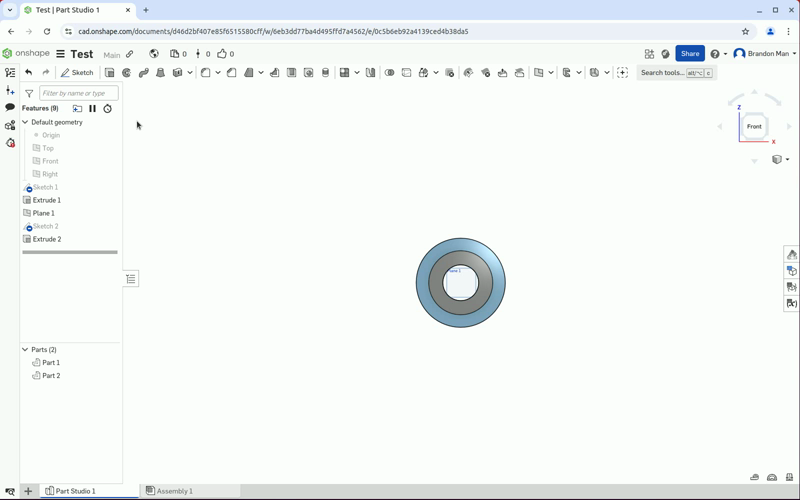
key(shift+h)
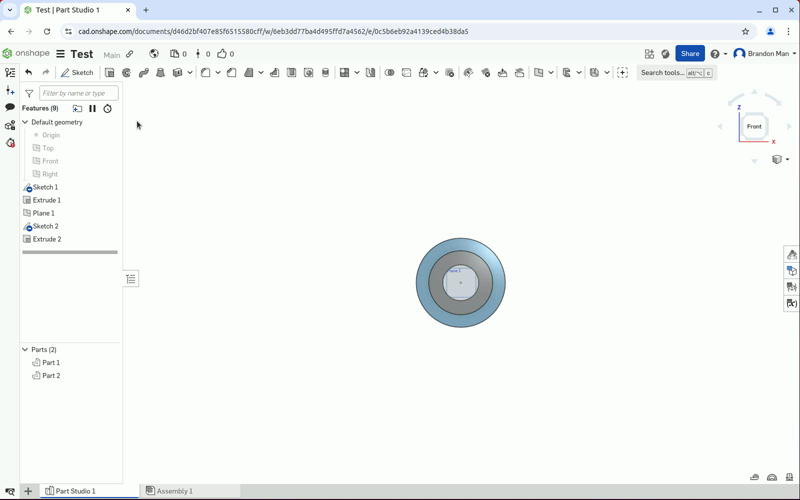
key(shift+h)
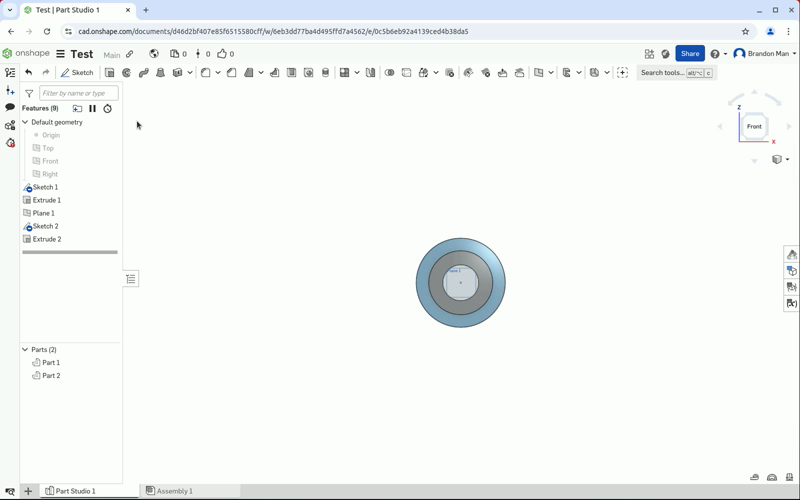
key(shift+7)
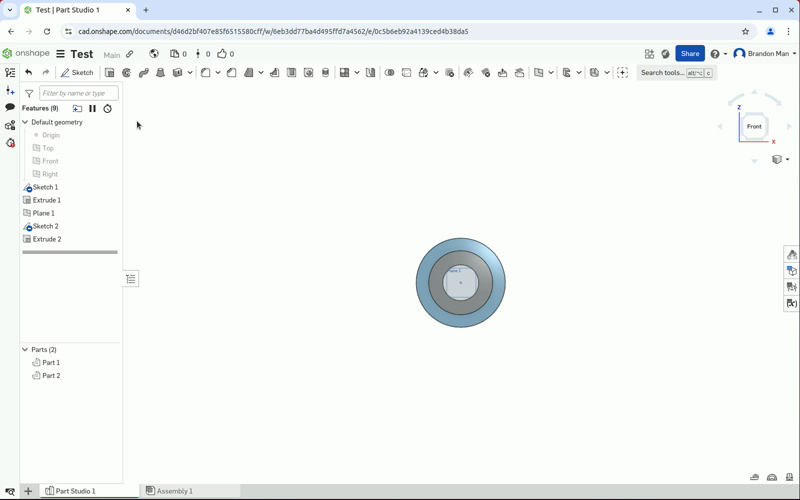
key(left, 2)
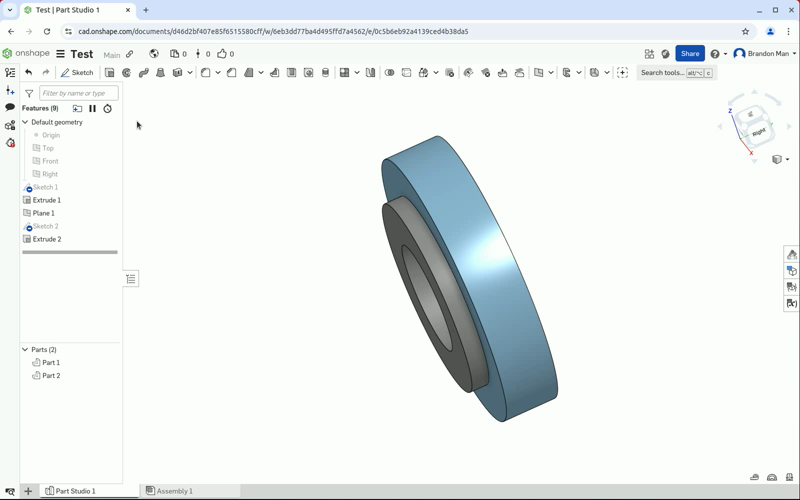
key(down, 2)
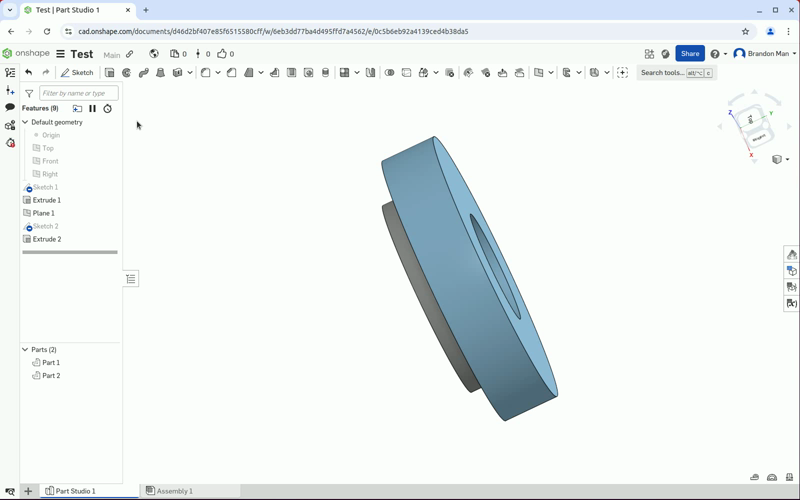
key(up, 2)
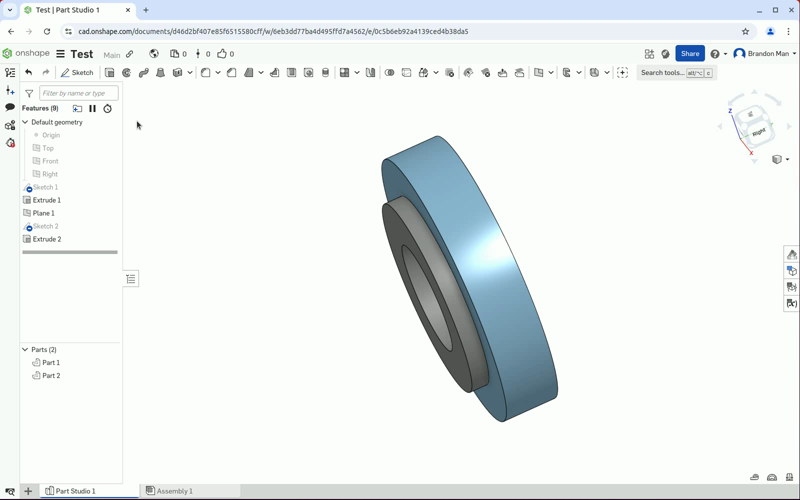
key(right, 2)
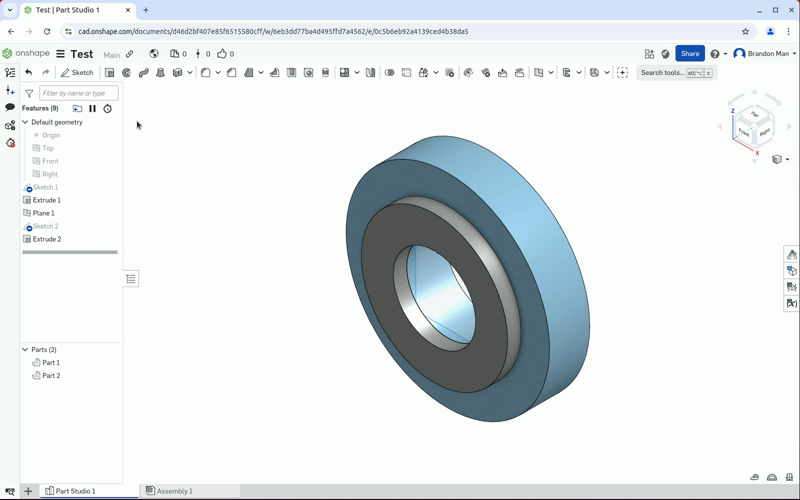
mouse_move(73, 189)
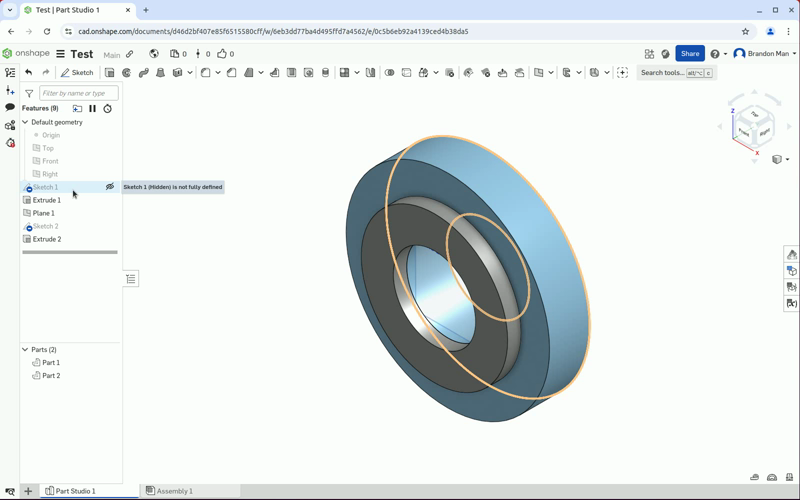
click(73, 189)